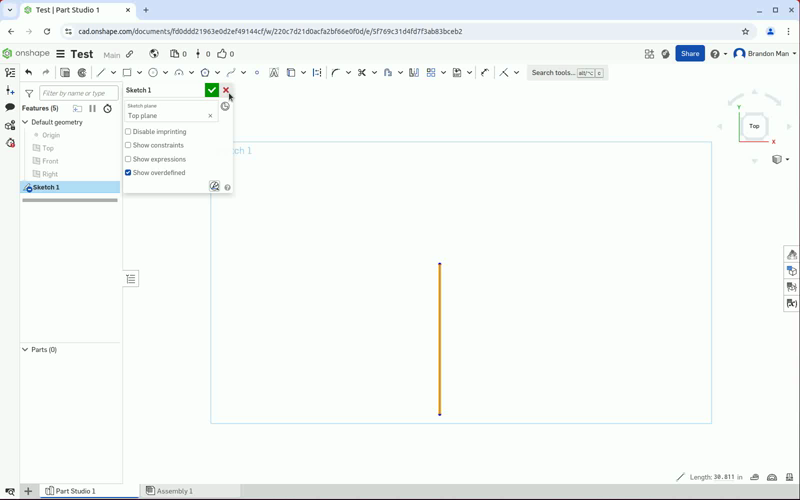
key(shift+h)
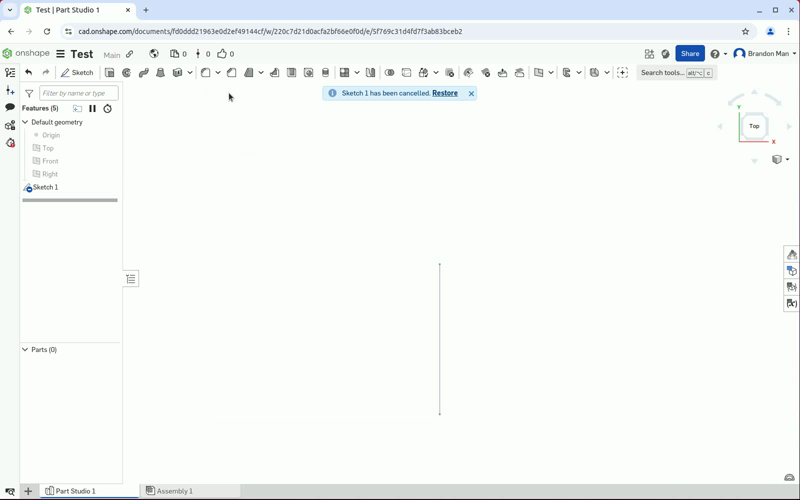
key(shift+s)
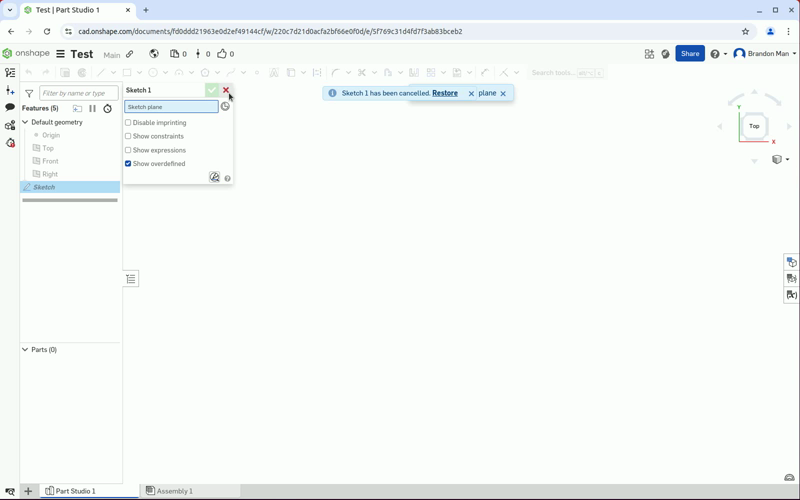
mouse_move(73, 150)
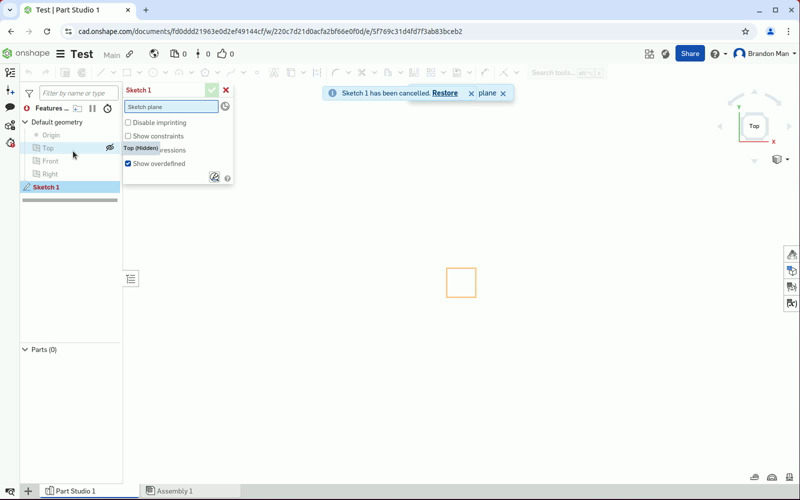
click(73, 150)
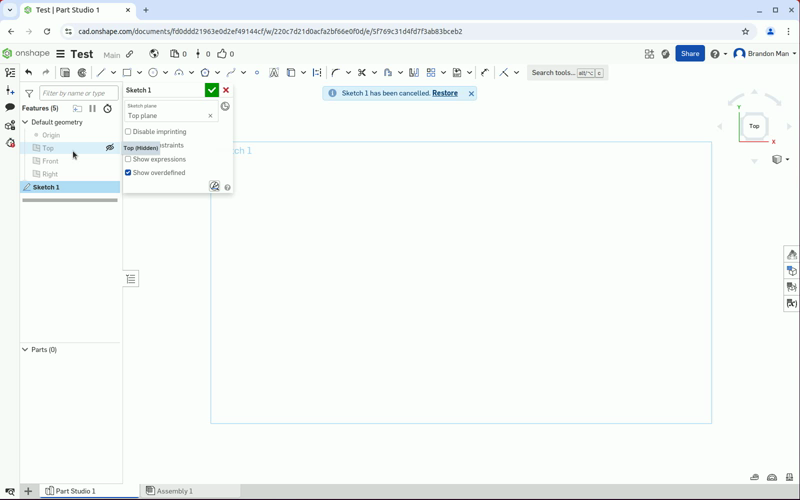
mouse_move(73, 352)
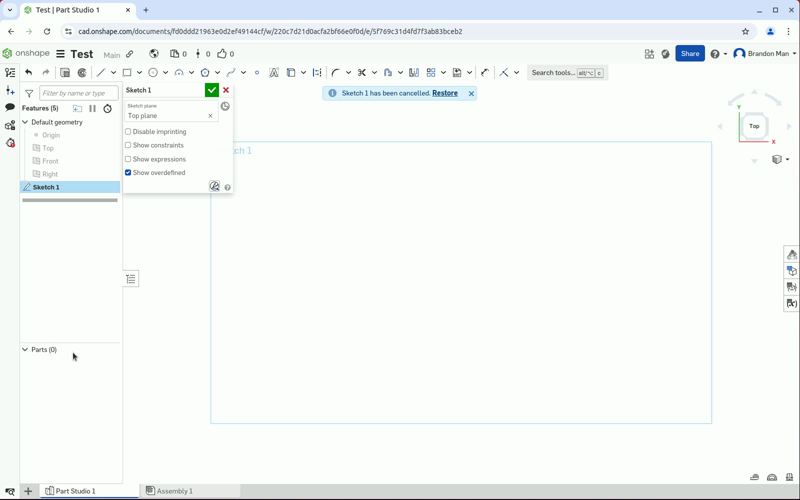
key(y)
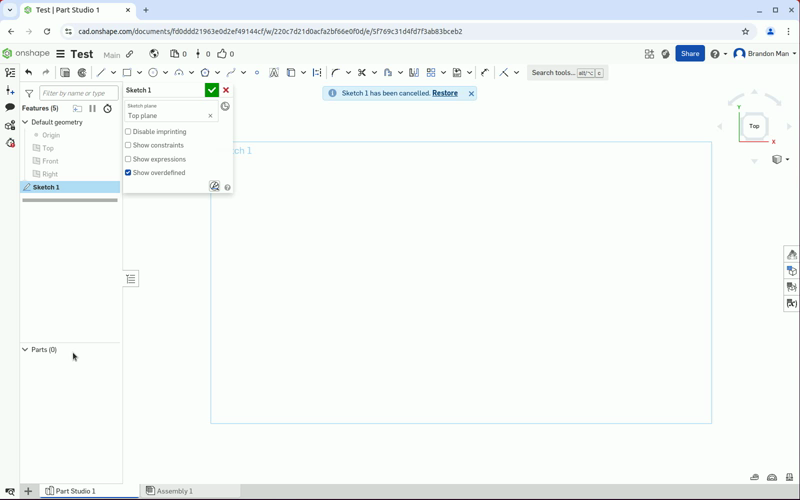
key(l)
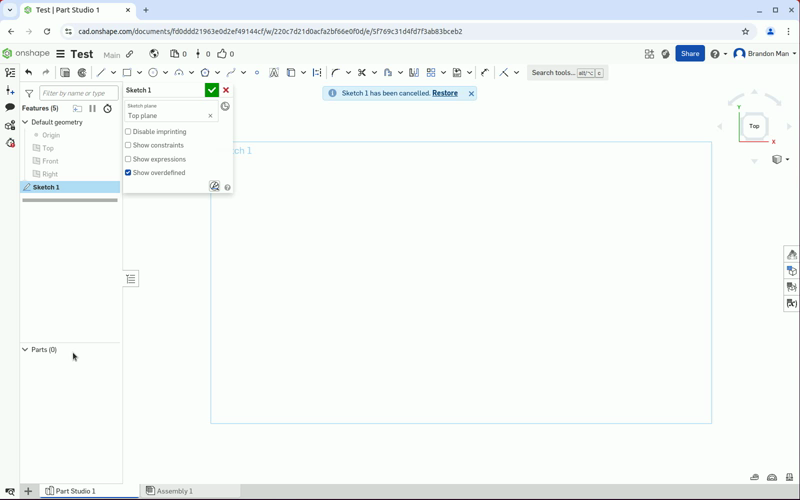
key_down(shift)
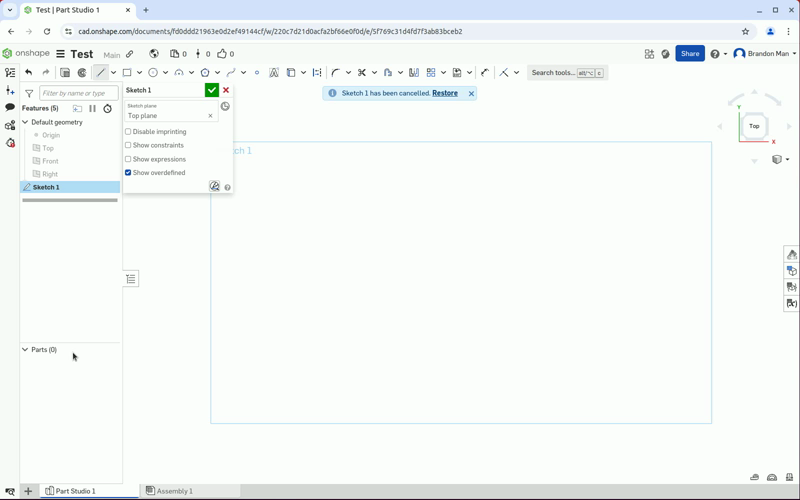
mouse_move(353, 367)
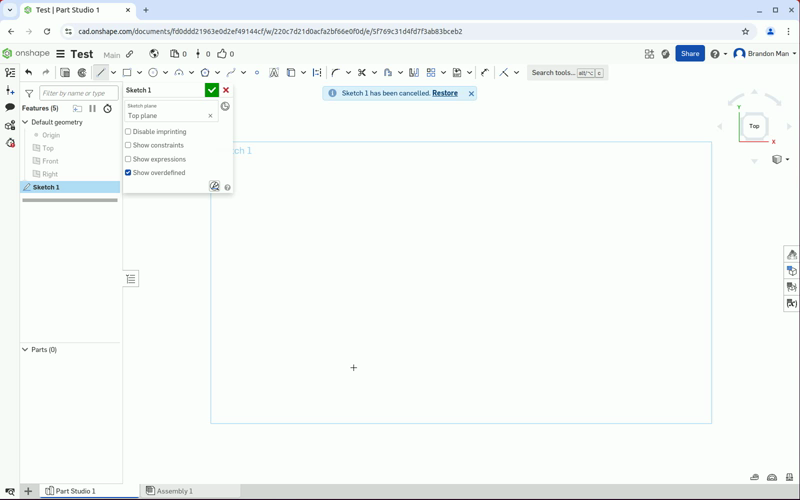
click(353, 367)
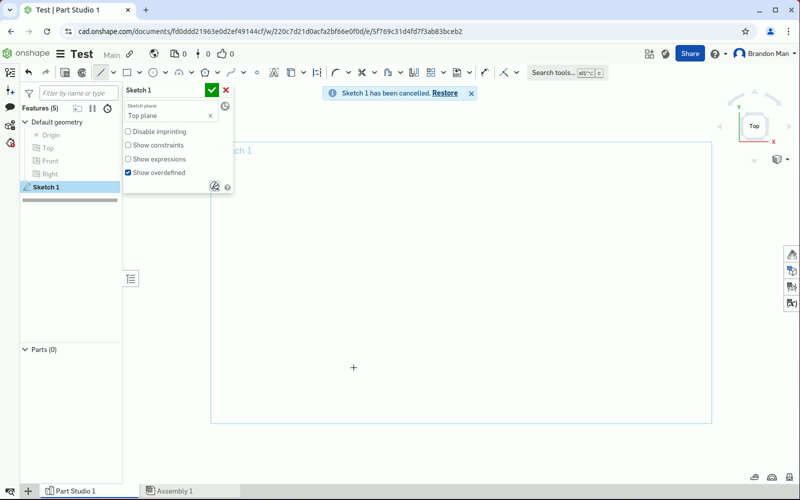
key_up(shift)
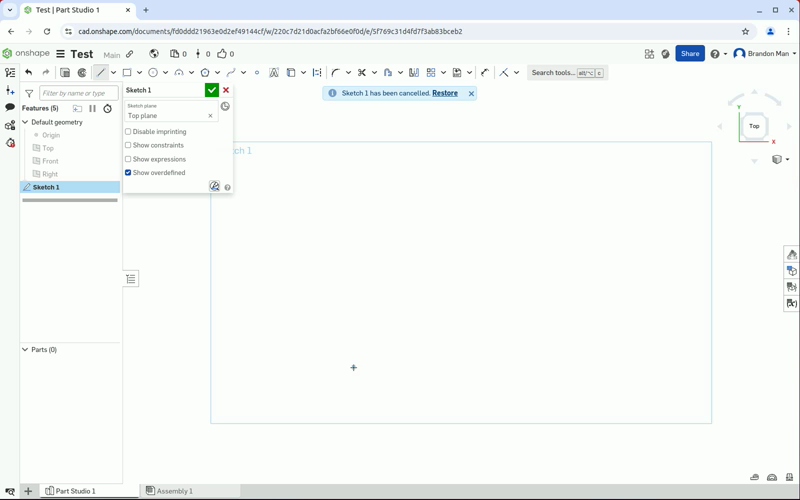
key_down(shift)
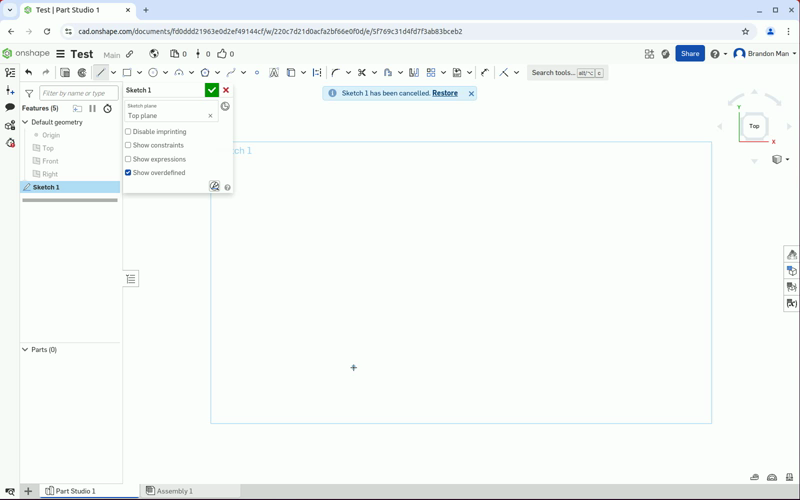
mouse_move(383, 367)
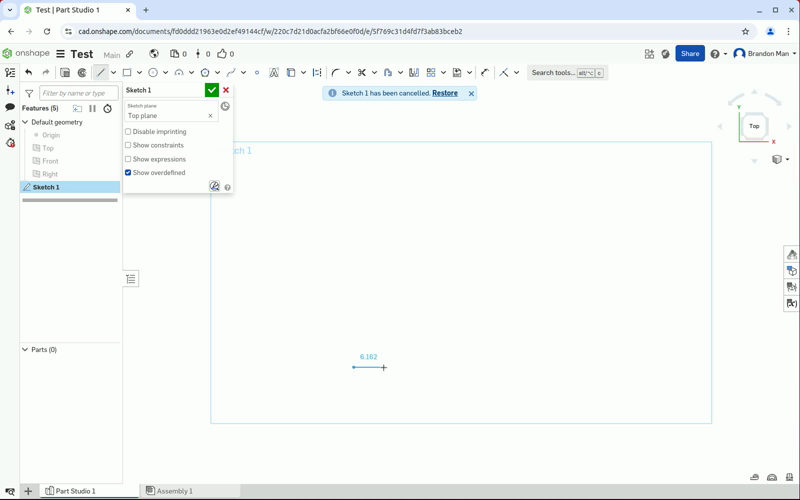
mouse_move(385, 367)
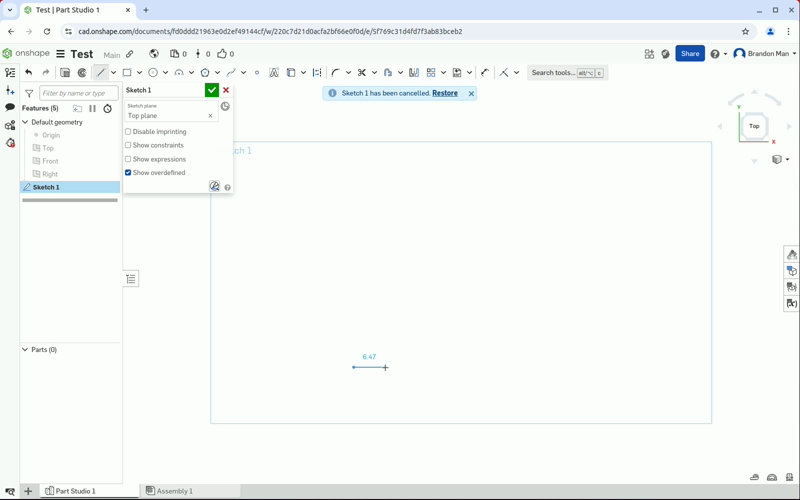
click(385, 367)
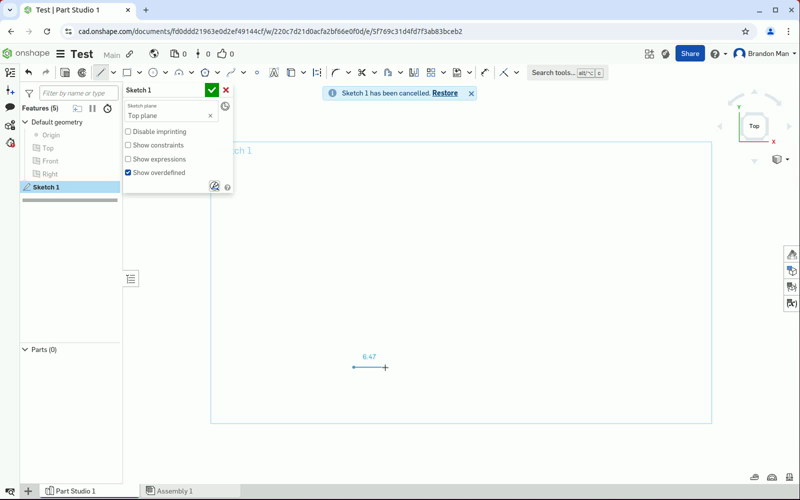
key_up(shift)
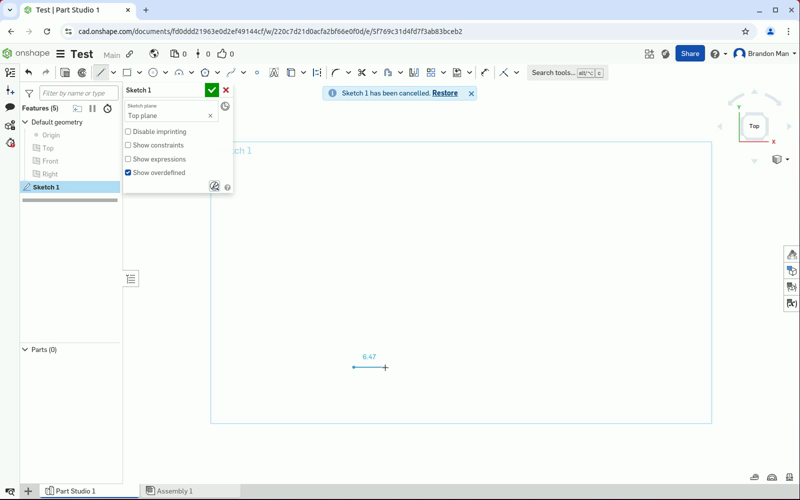
key_down(shift)
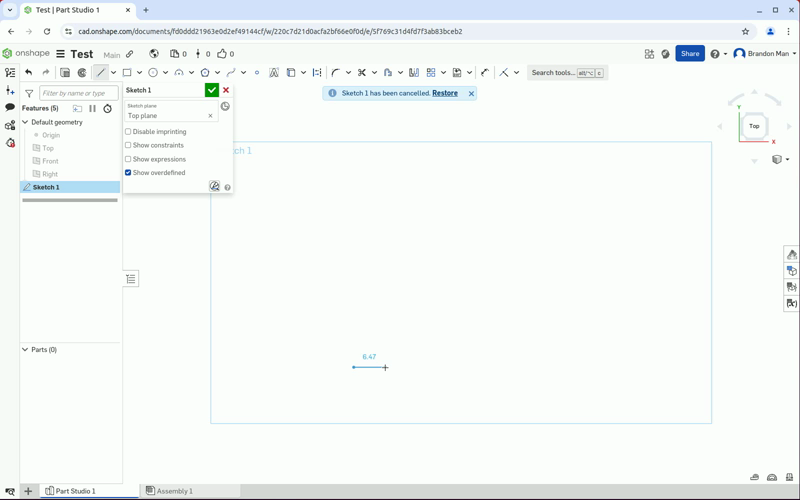
mouse_move(385, 291)
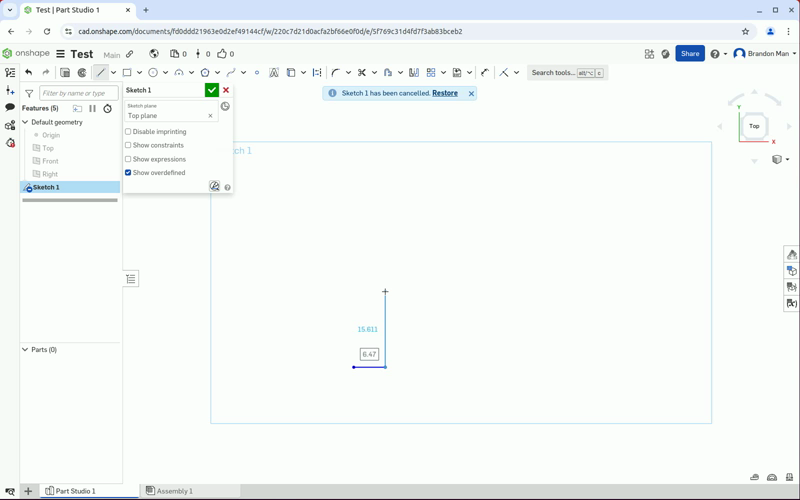
click(385, 291)
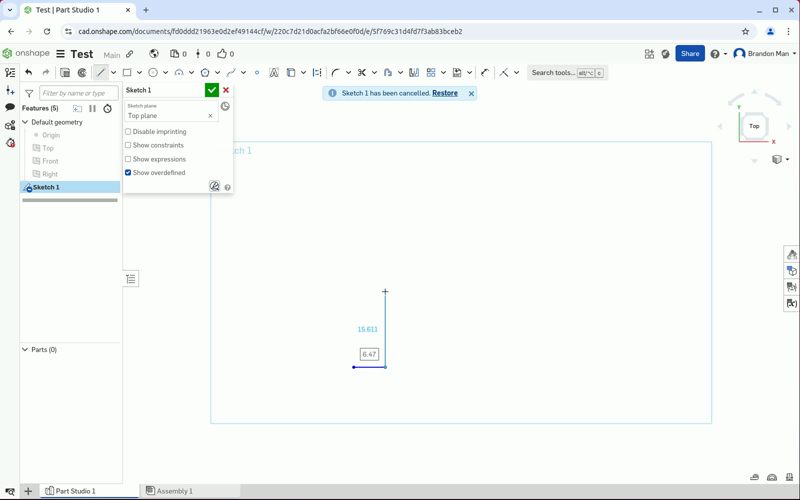
key_up(shift)
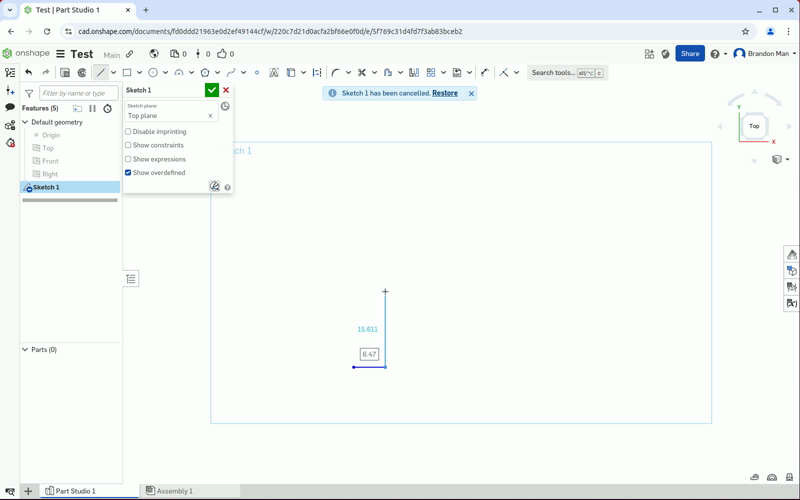
key_down(shift)
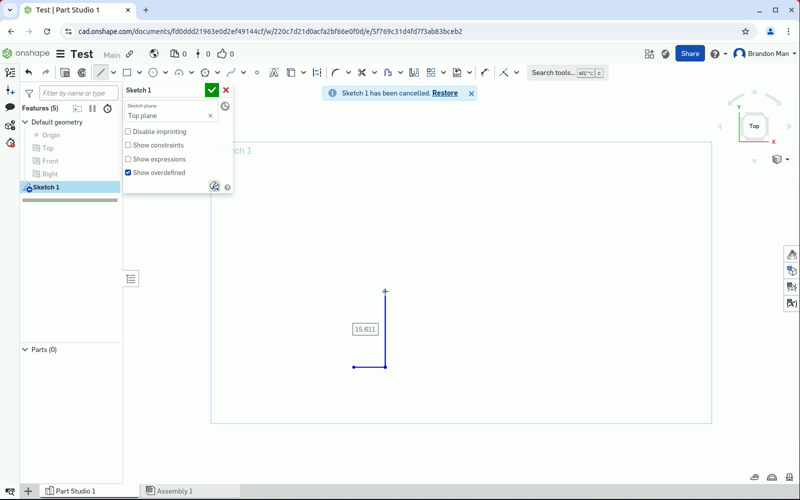
mouse_move(415, 291)
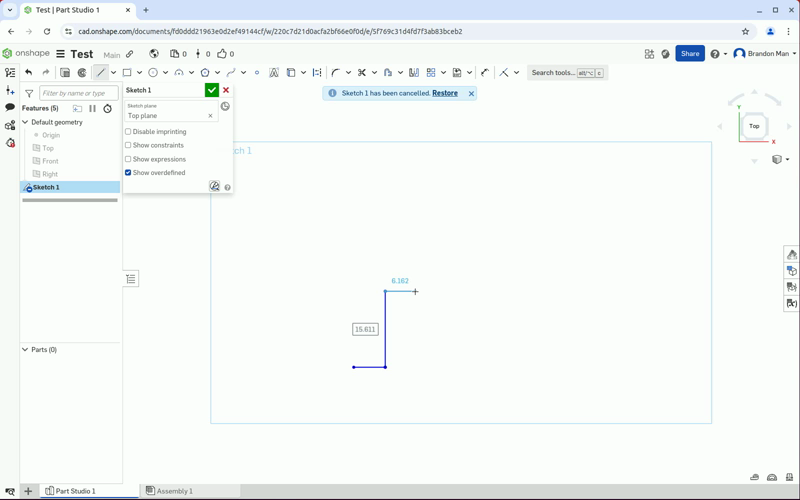
mouse_move(405, 268)
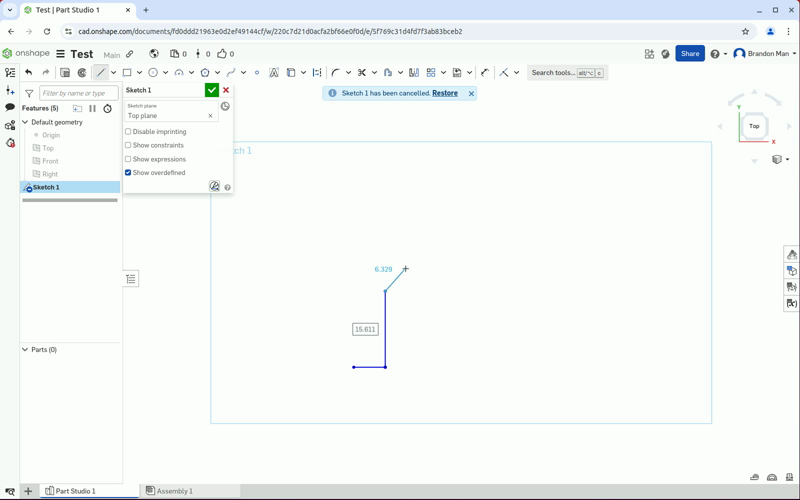
click(405, 268)
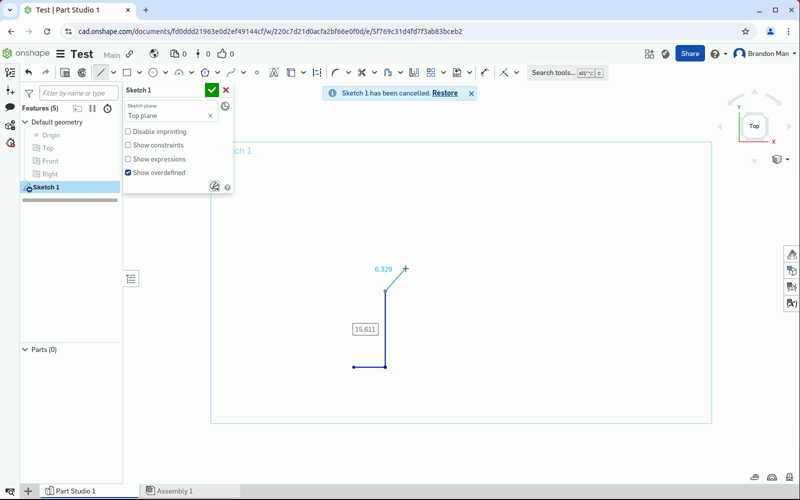
key_up(shift)
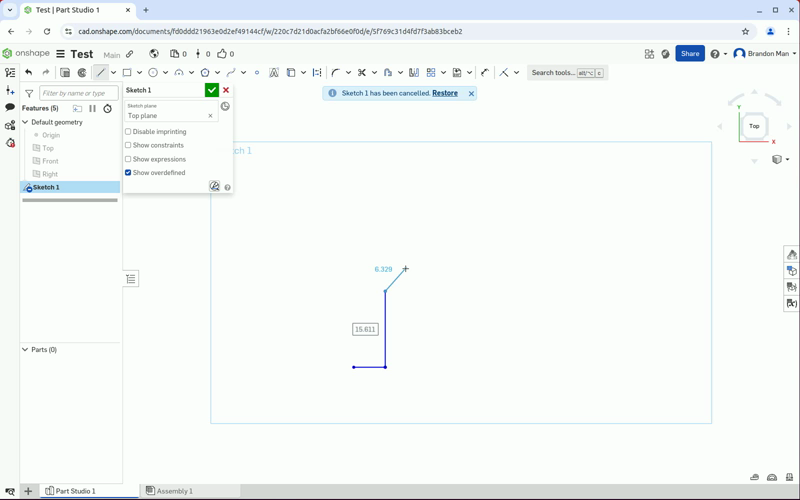
key_down(shift)
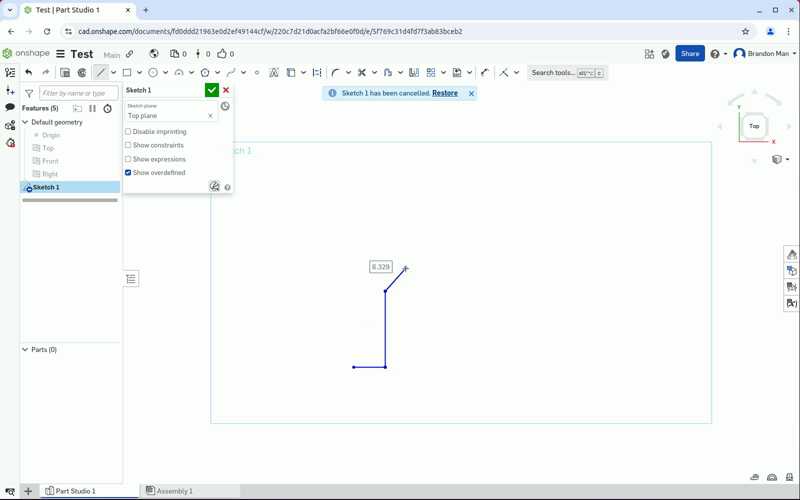
mouse_move(435, 268)
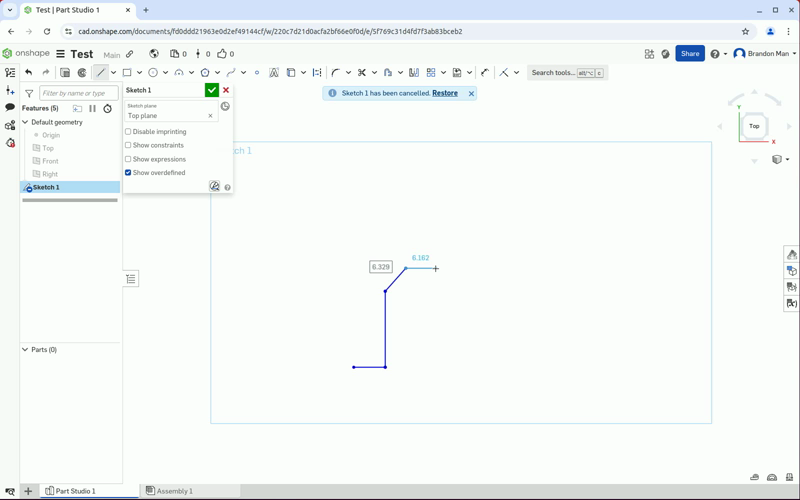
mouse_move(385, 247)
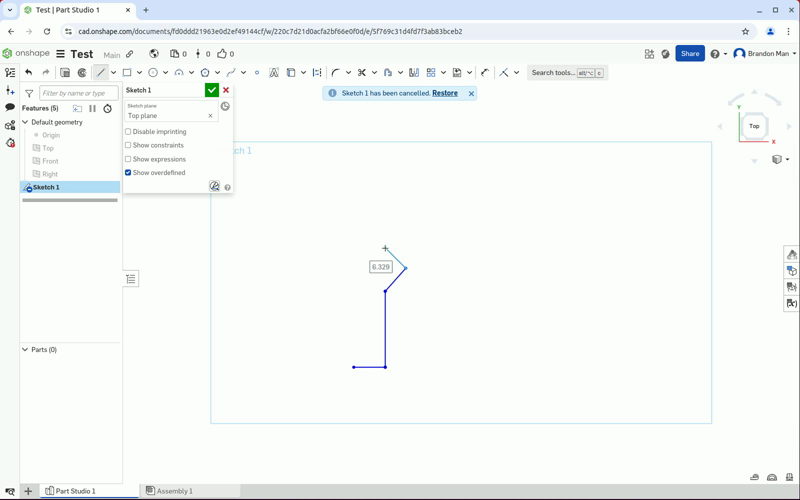
click(385, 247)
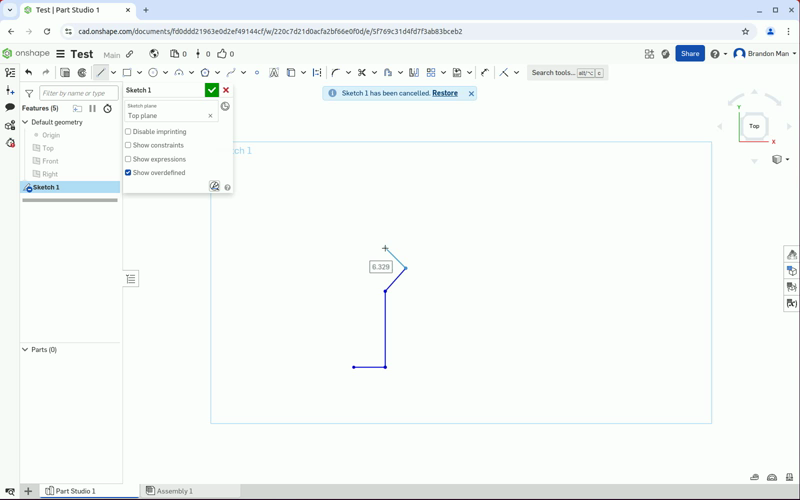
key_up(shift)
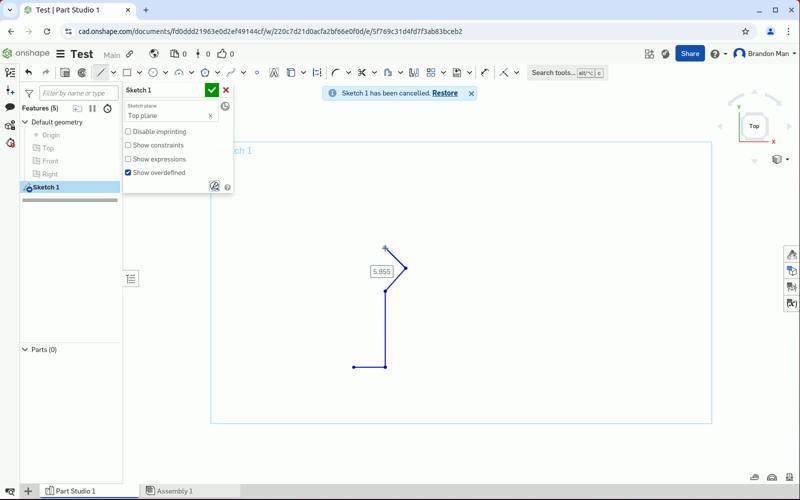
key_down(shift)
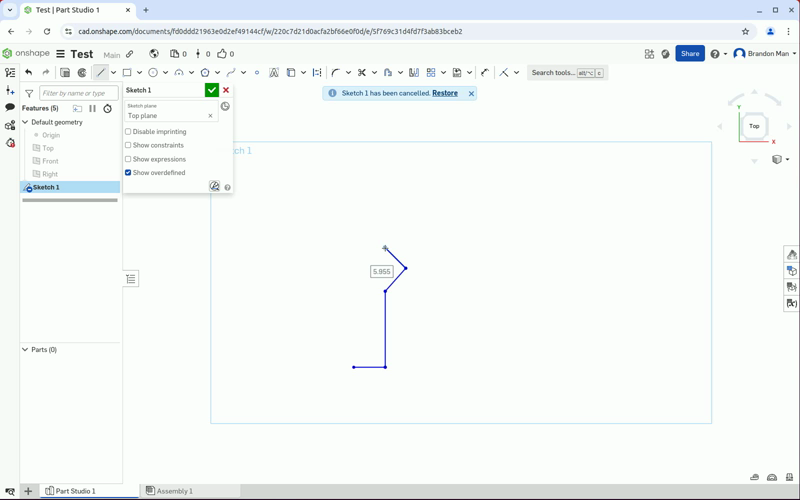
mouse_move(385, 171)
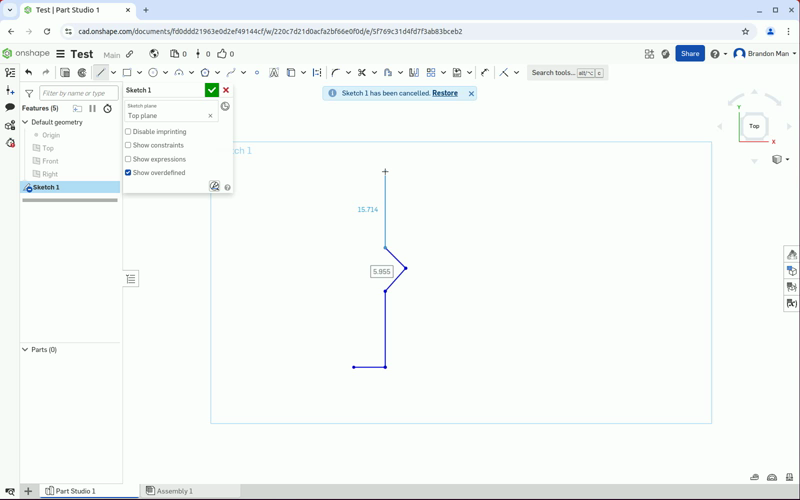
click(385, 171)
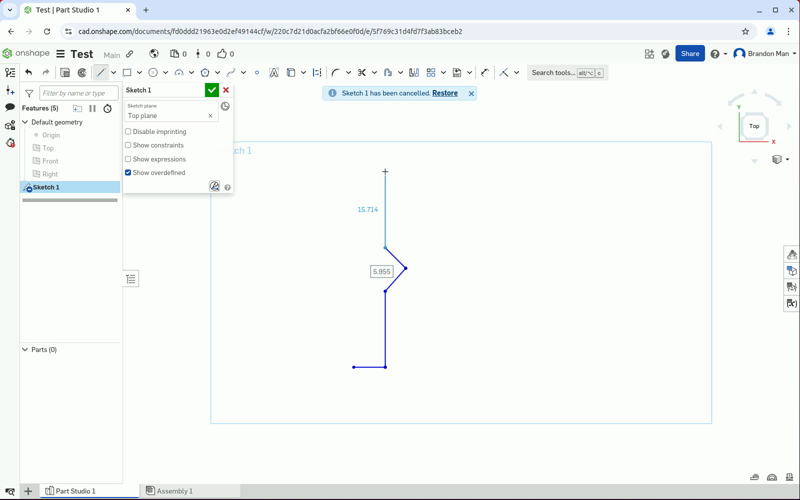
key_up(shift)
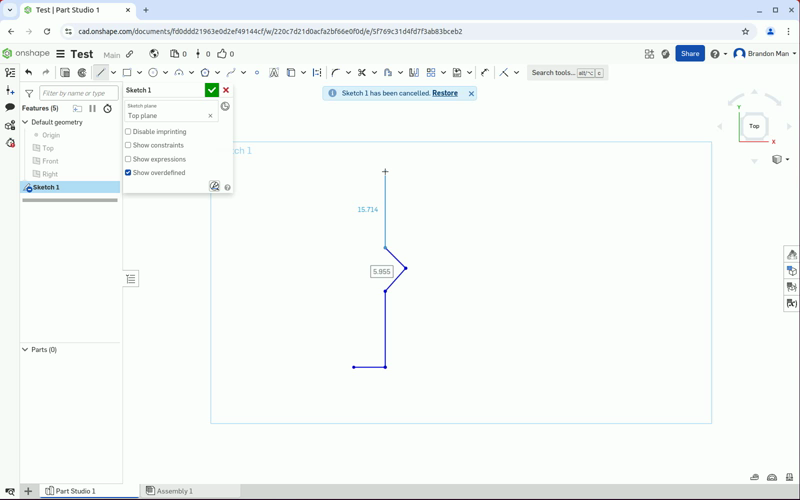
key_down(shift)
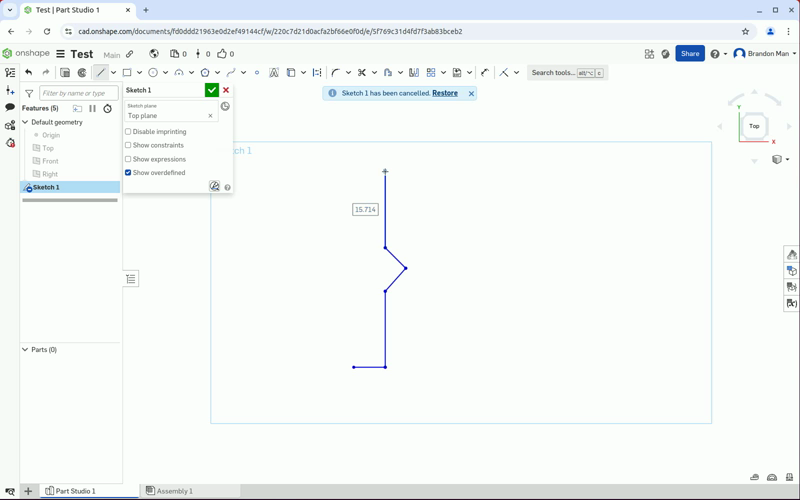
mouse_move(415, 171)
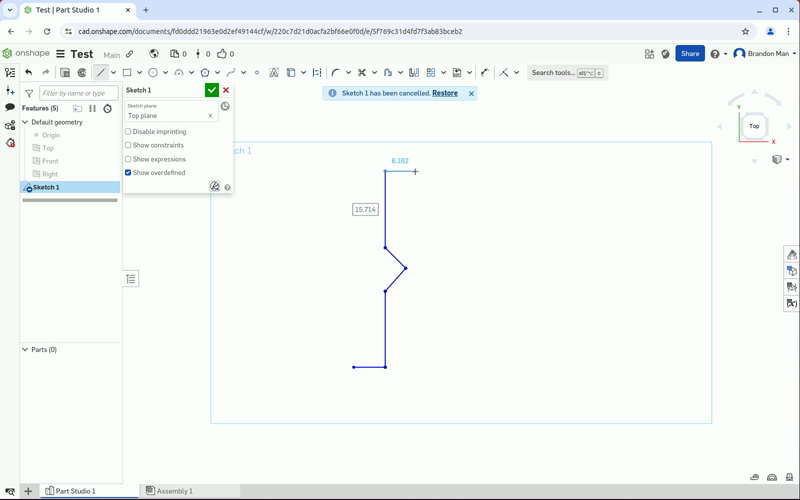
mouse_move(353, 171)
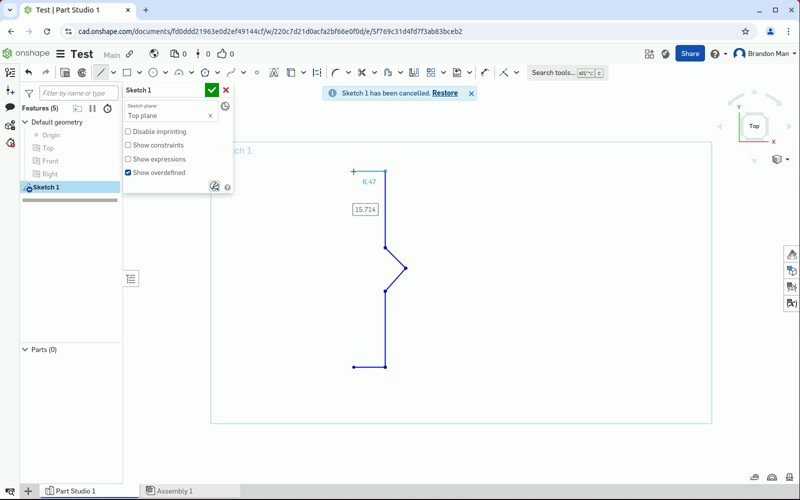
click(353, 171)
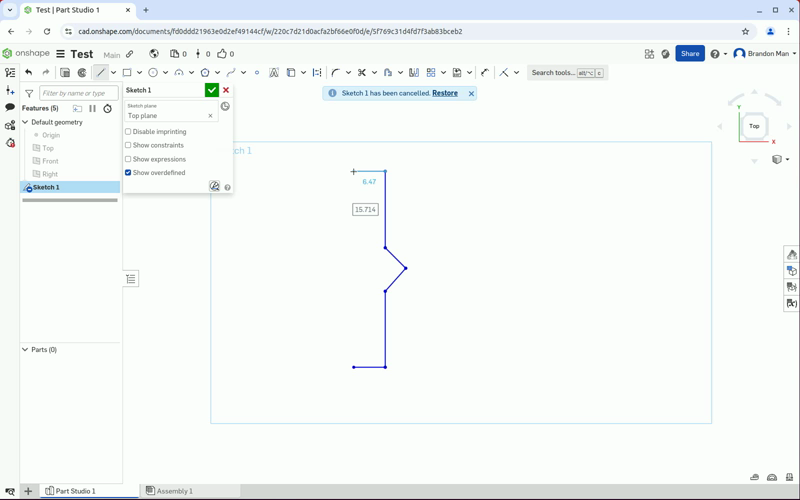
key_up(shift)
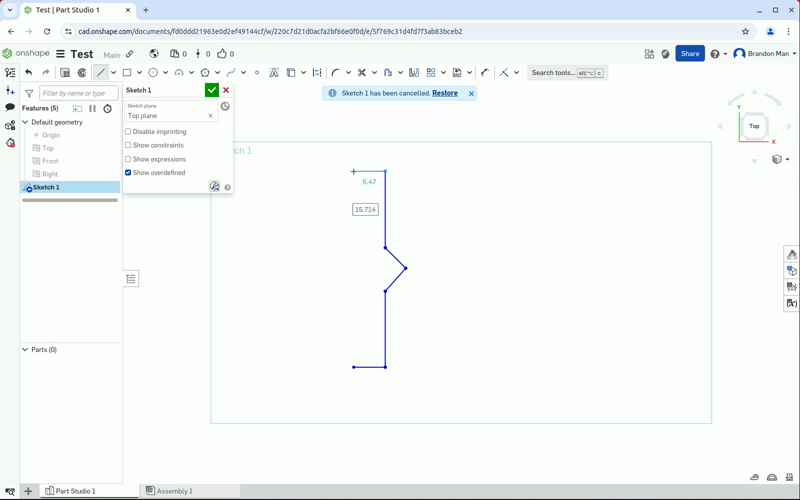
key_down(shift)
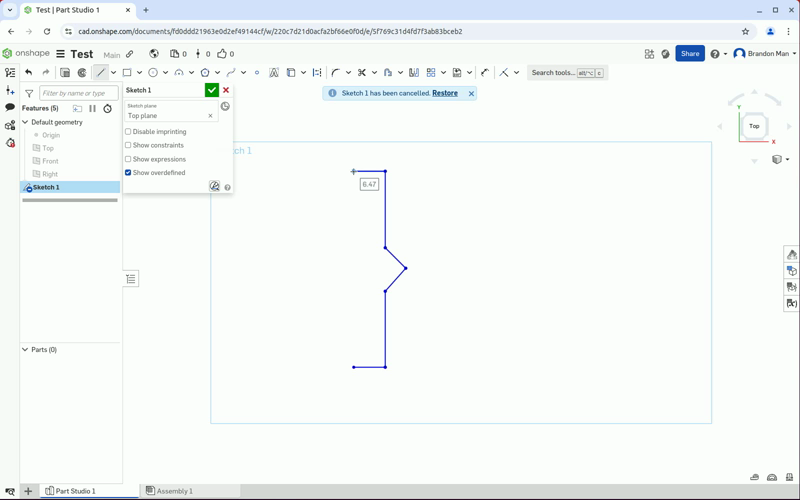
mouse_move(353, 367)
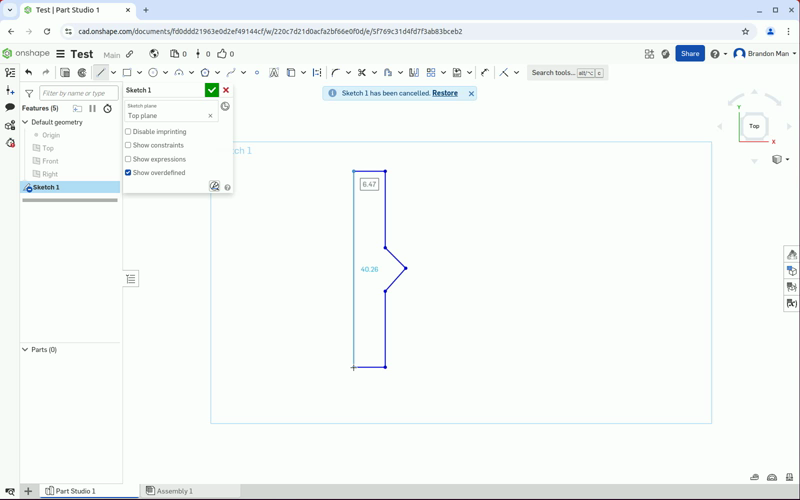
key_up(shift)
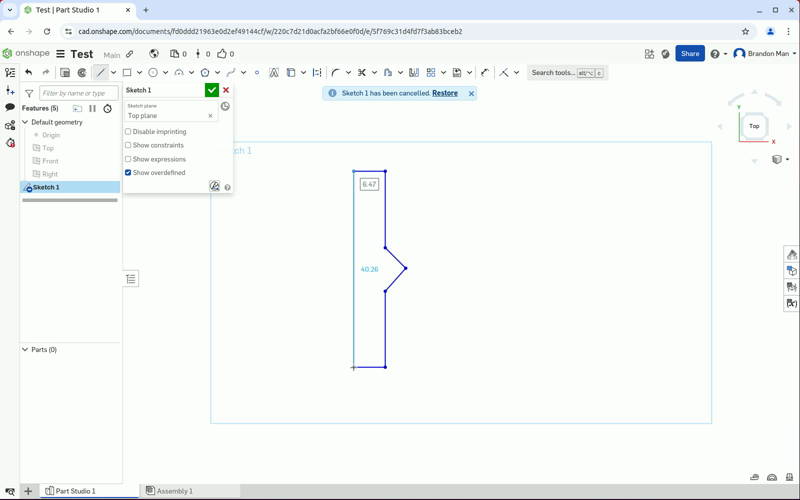
click(353, 367)
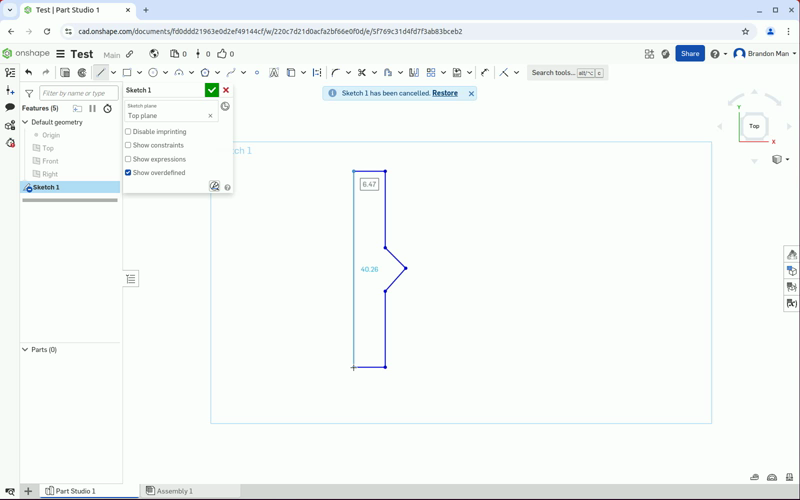
key(esc)
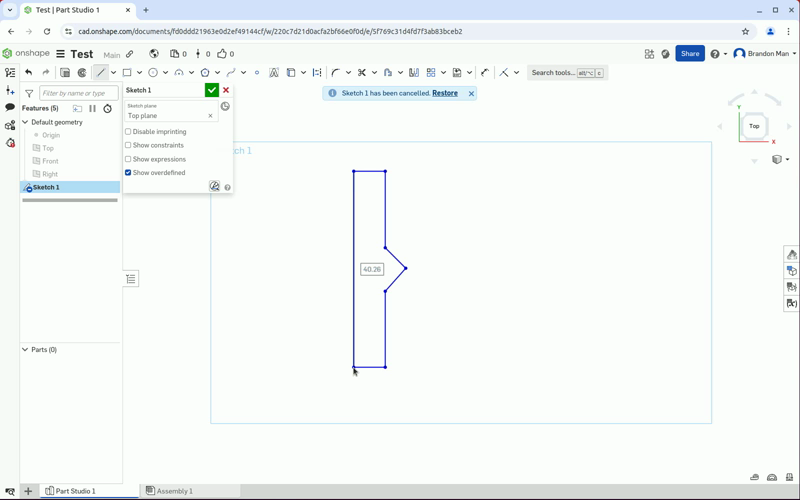
mouse_move(378, 306)
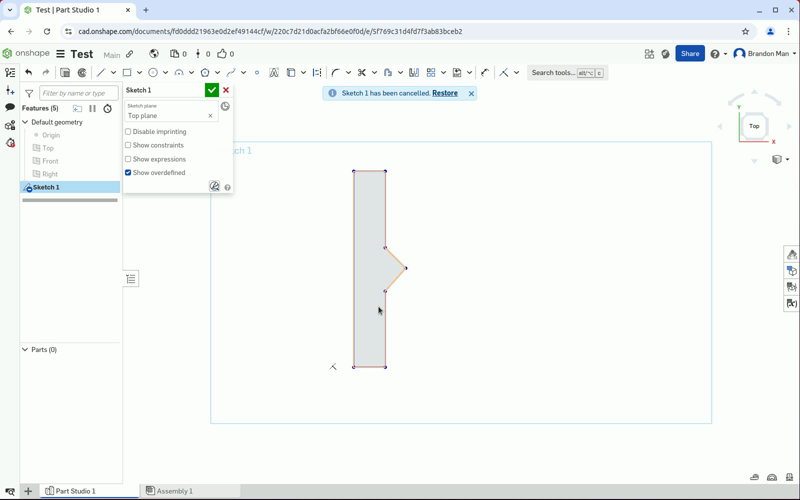
click(378, 306)
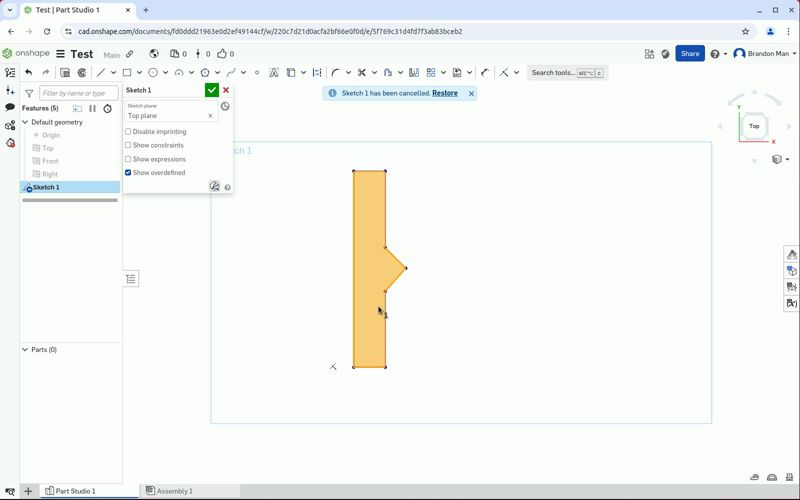
mouse_move(73, 352)
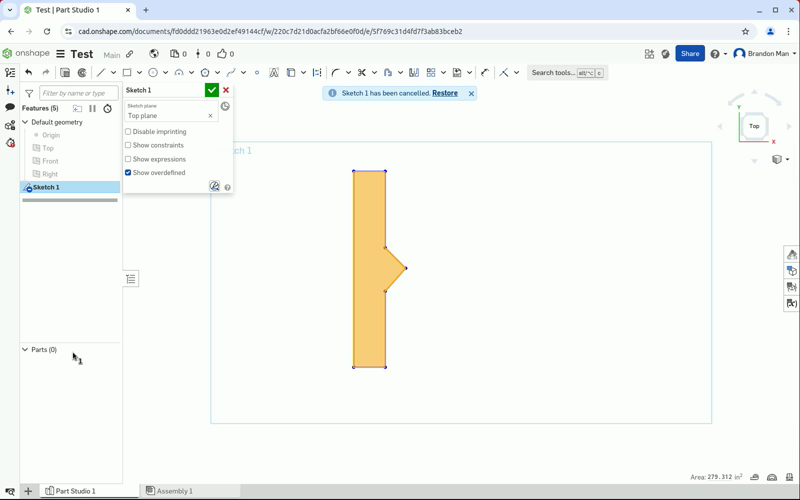
key(shift+y)
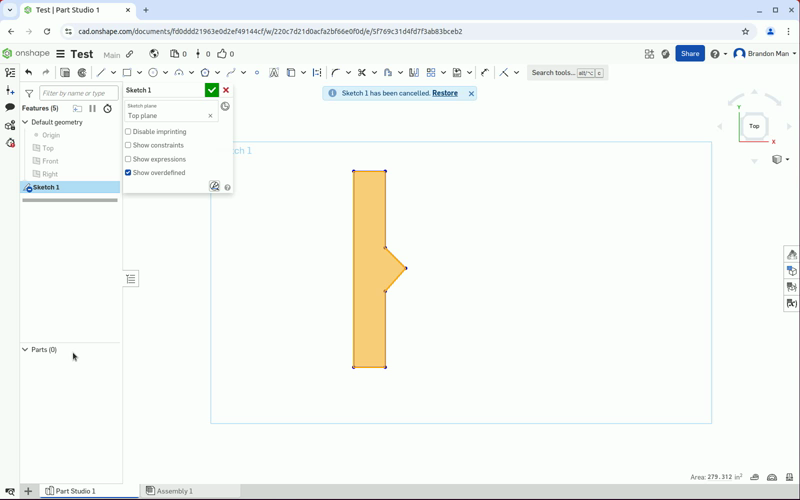
key(shift+e)
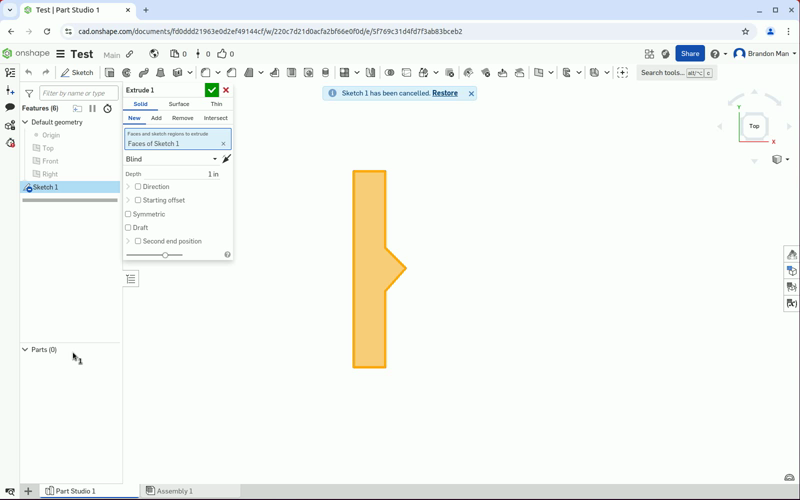
mouse_move(143, 106)
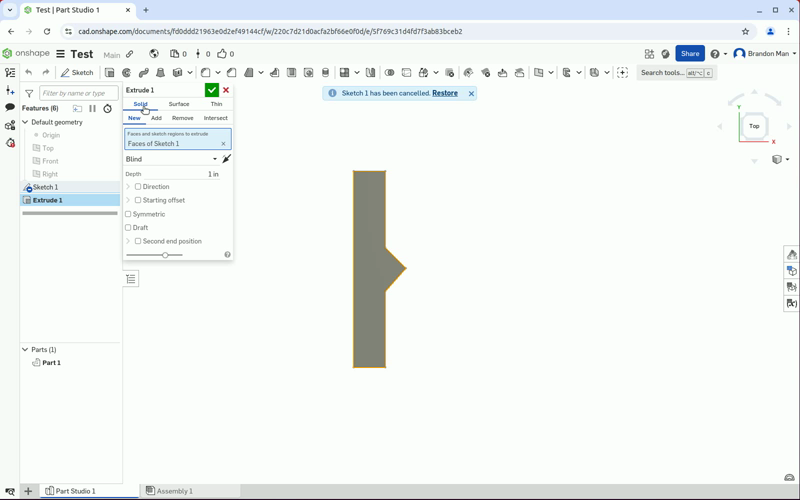
click(143, 106)
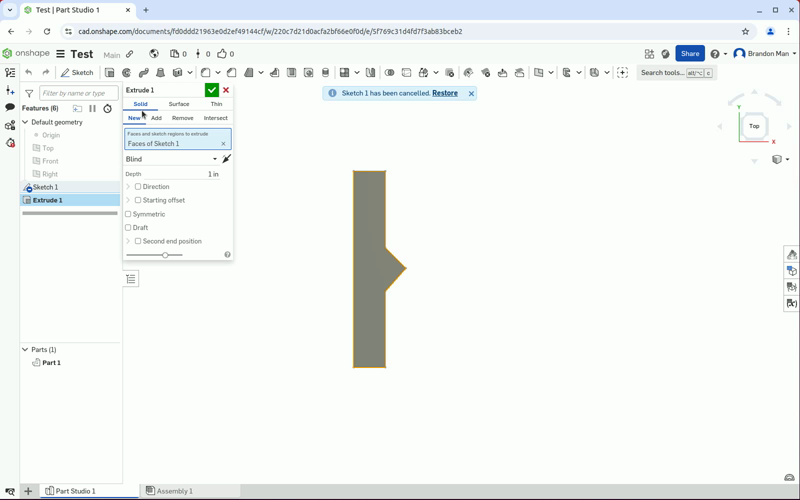
mouse_move(137, 120)
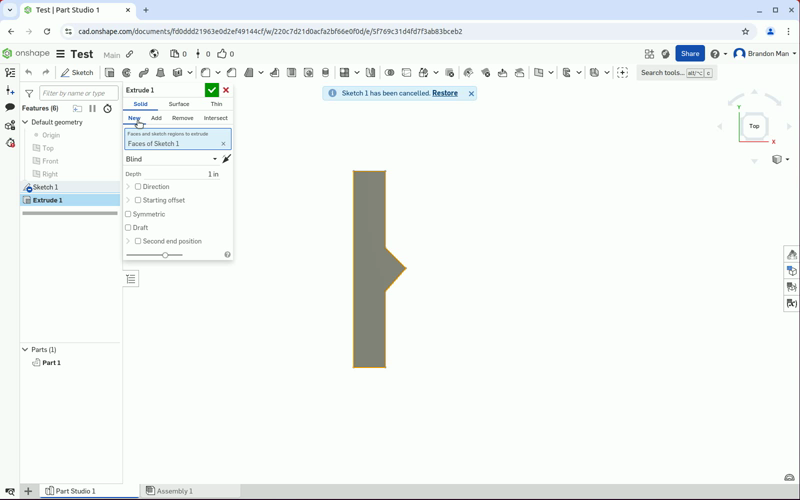
click(137, 120)
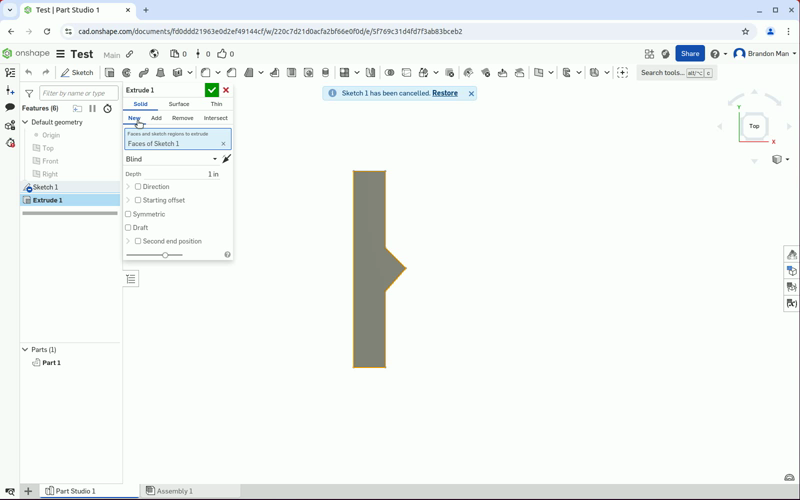
key(tab, 4)
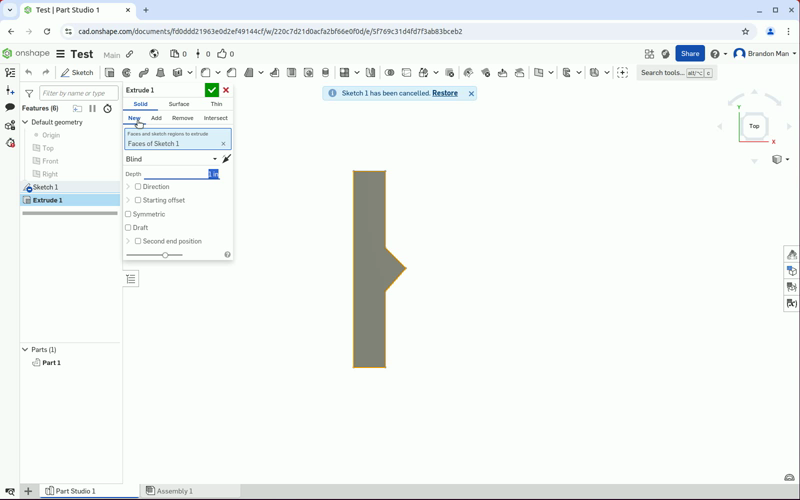
text(12.517)
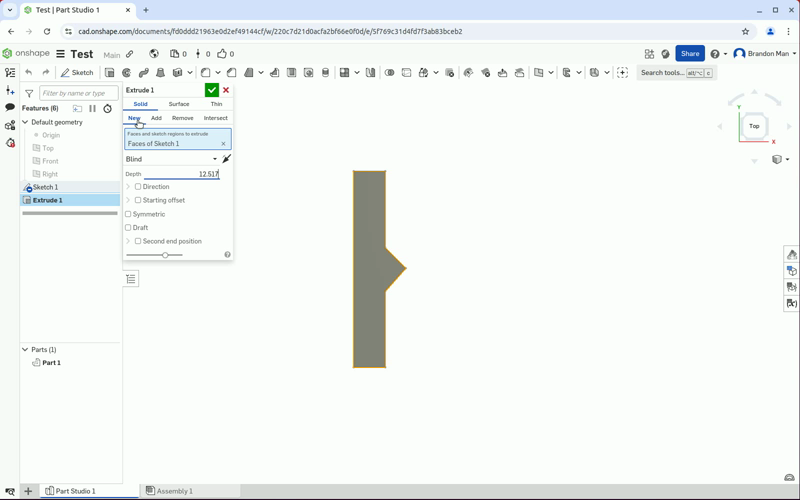
key(enter)
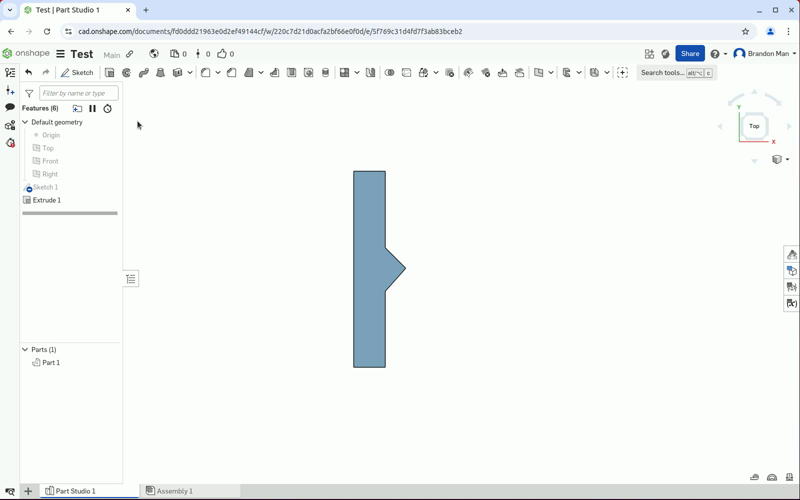
key(shift+h)
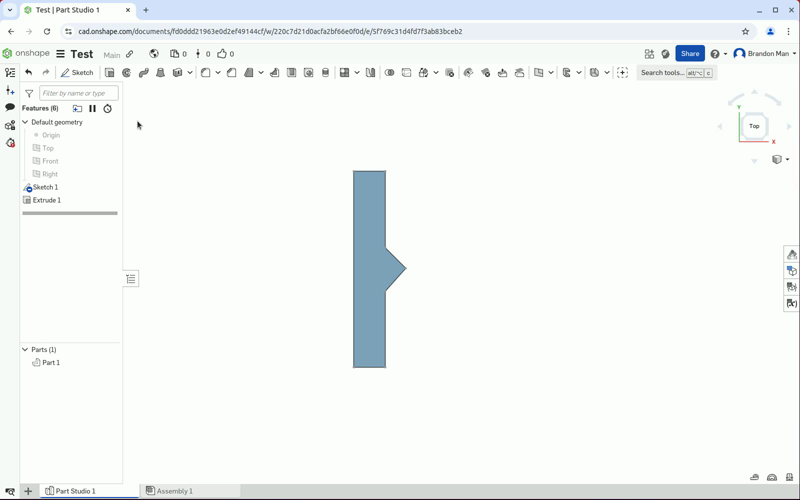
key(shift+h)
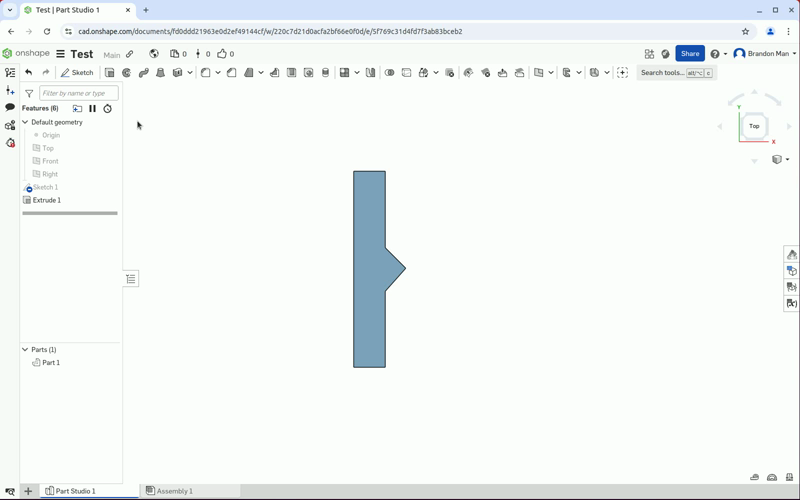
mouse_move(73, 189)
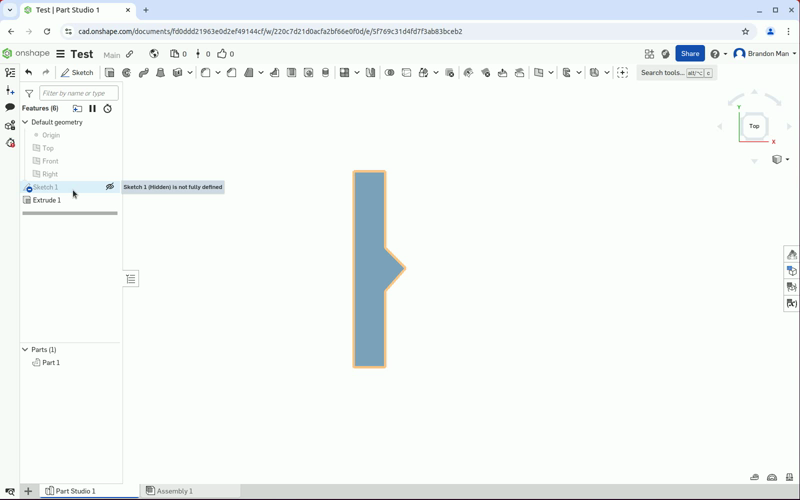
click(73, 189)
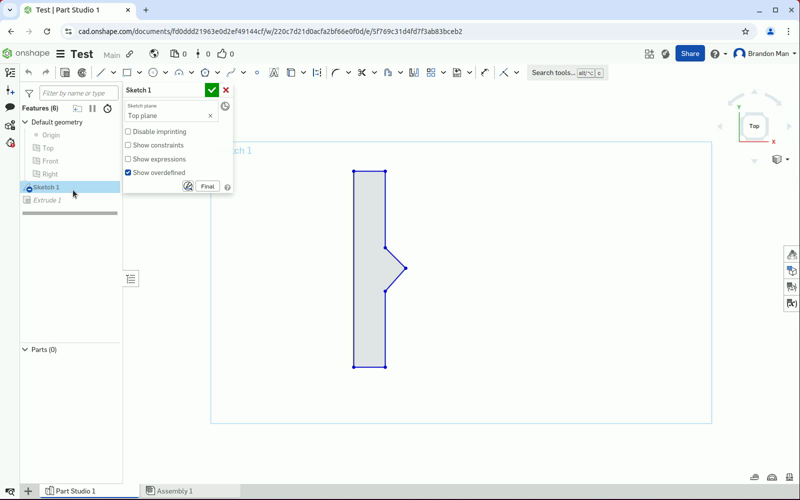
mouse_move(229, 92)
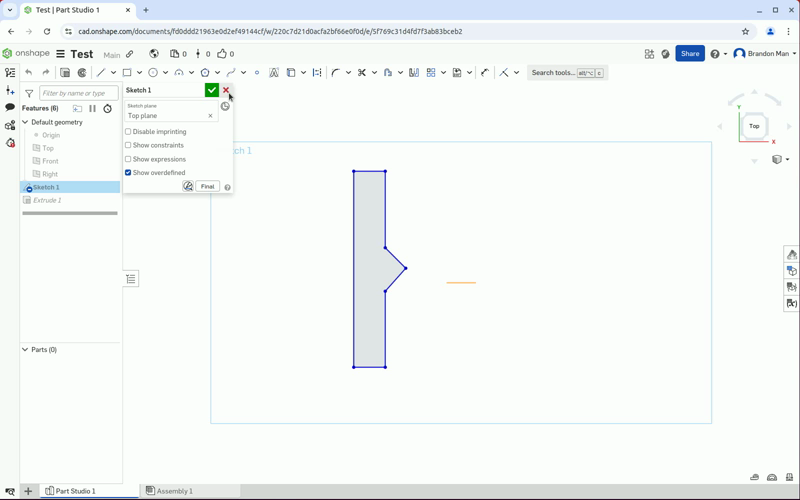
click(229, 92)
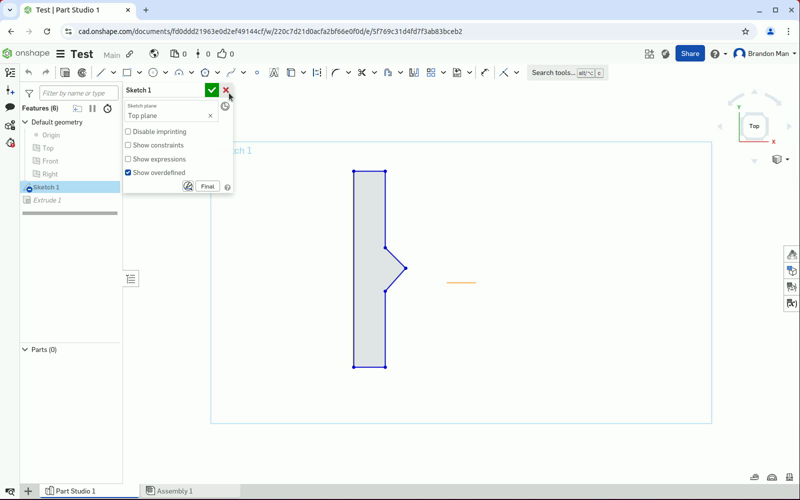
key(shift+s)
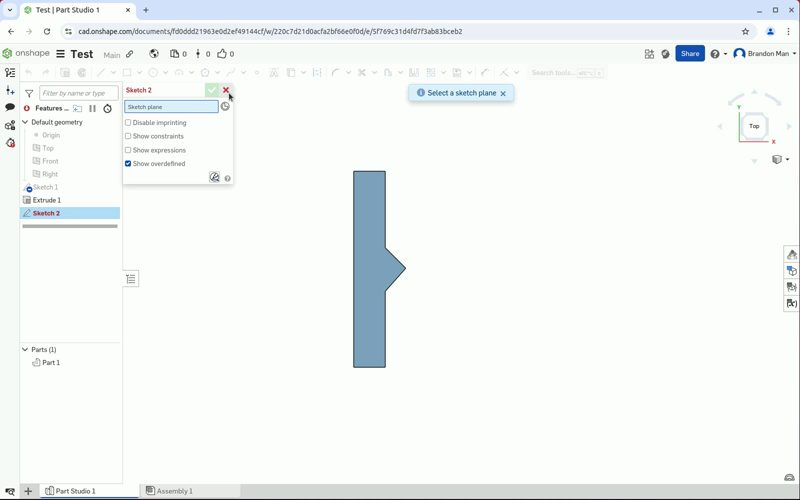
mouse_move(73, 150)
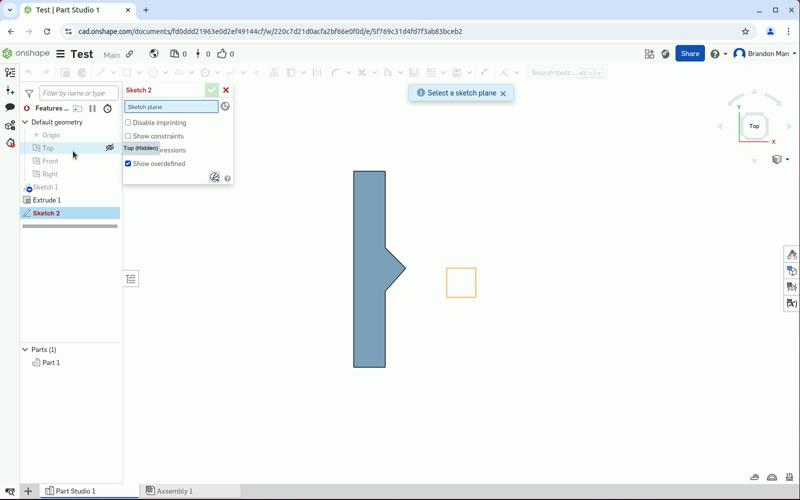
click(73, 150)
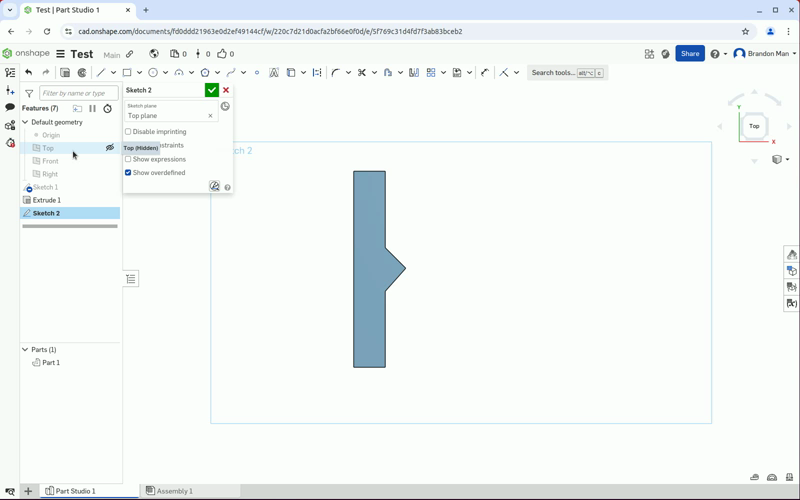
mouse_move(73, 352)
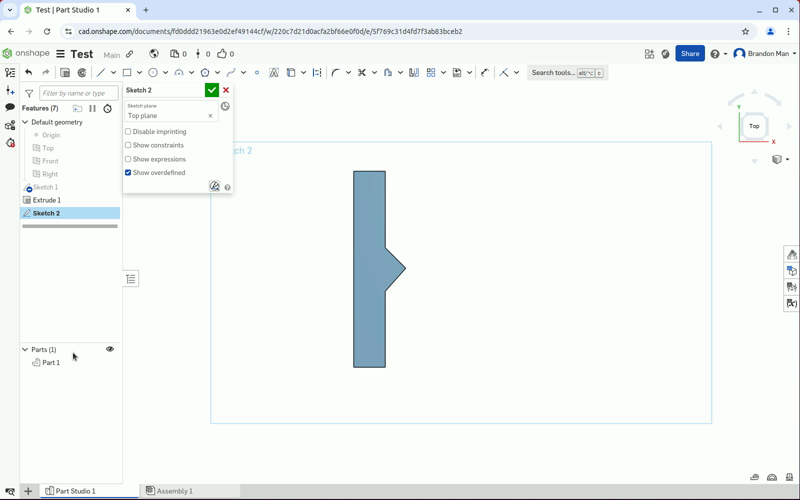
key(y)
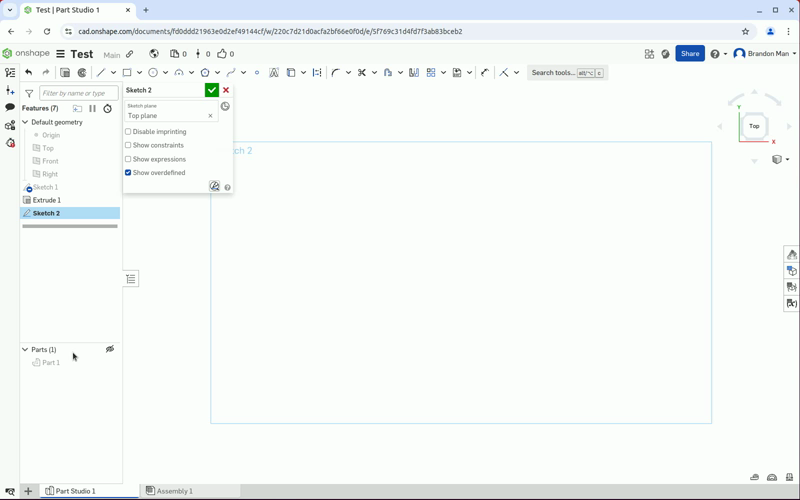
key(l)
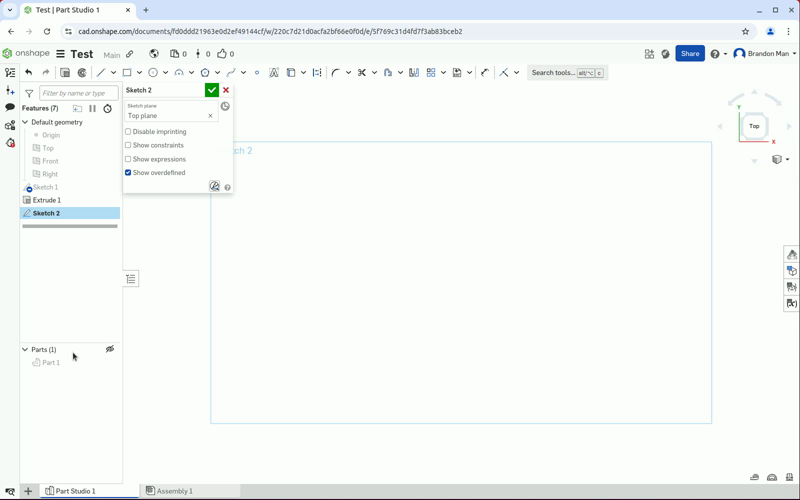
key_down(shift)
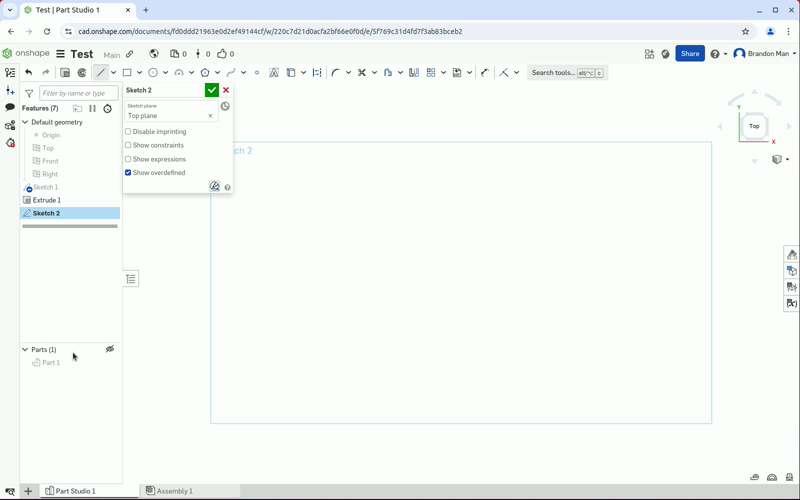
mouse_move(385, 246)
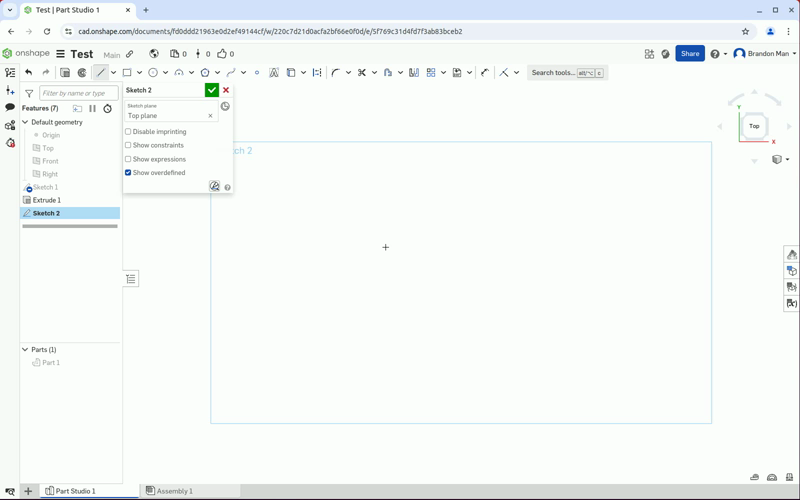
click(385, 246)
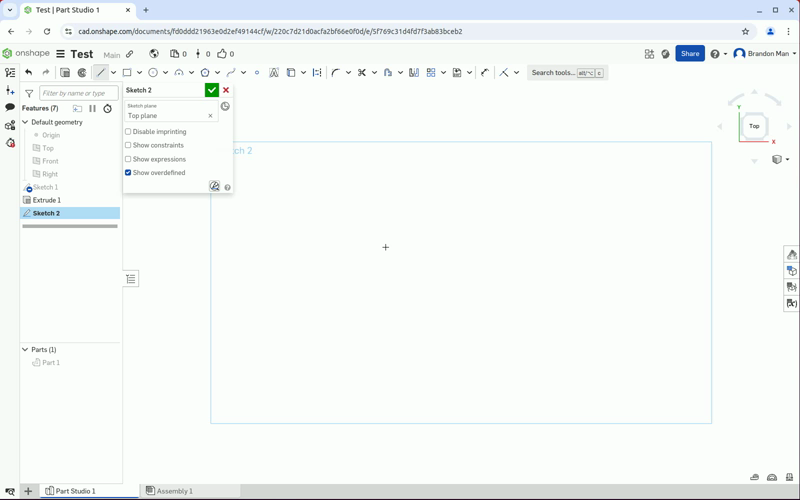
key_up(shift)
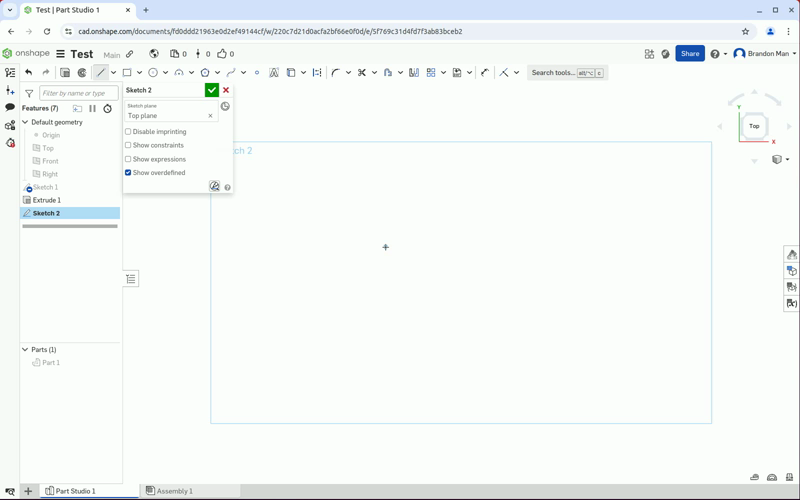
key_down(shift)
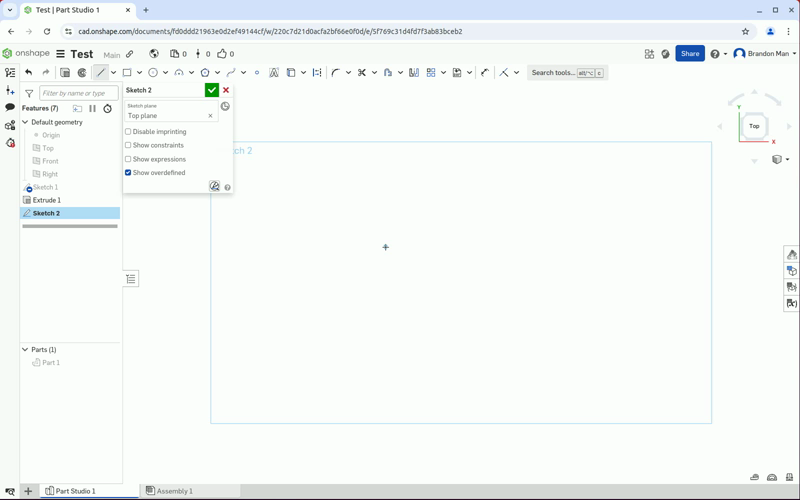
mouse_move(415, 246)
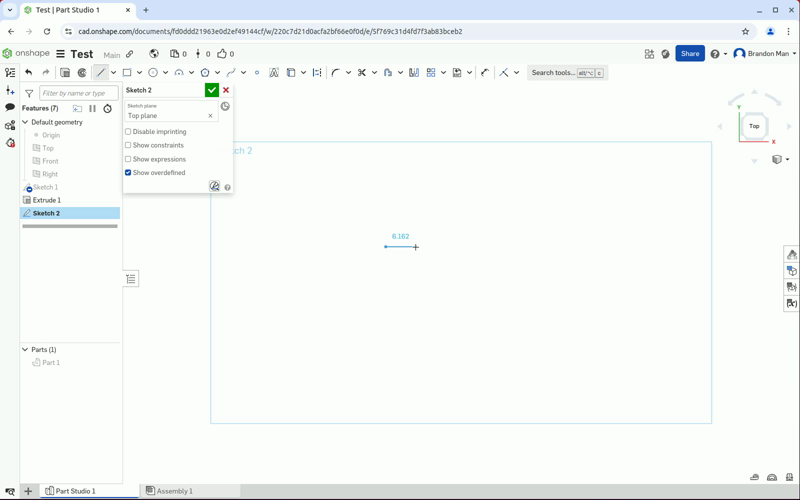
mouse_move(407, 268)
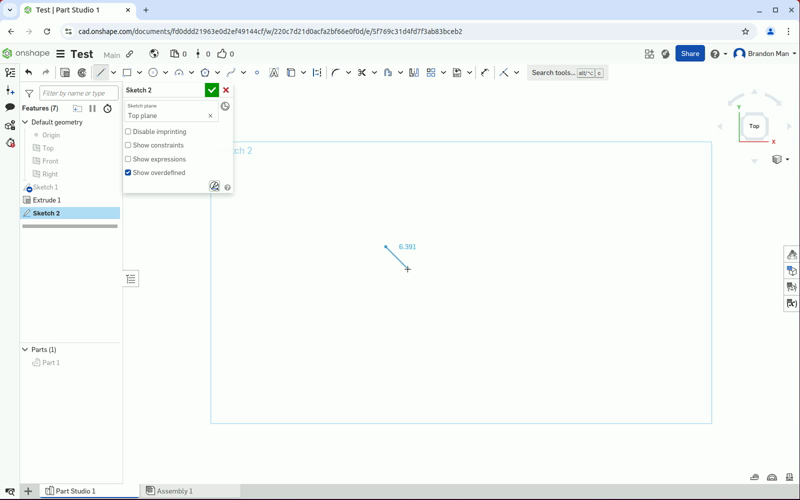
click(407, 268)
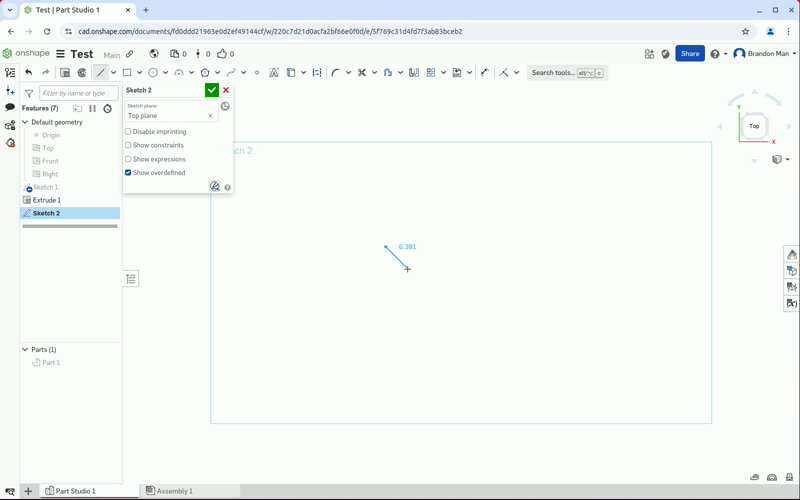
key_up(shift)
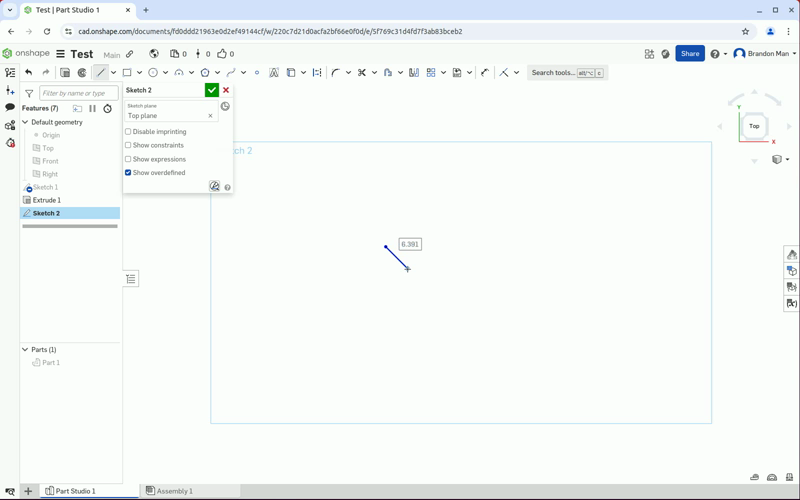
key_down(shift)
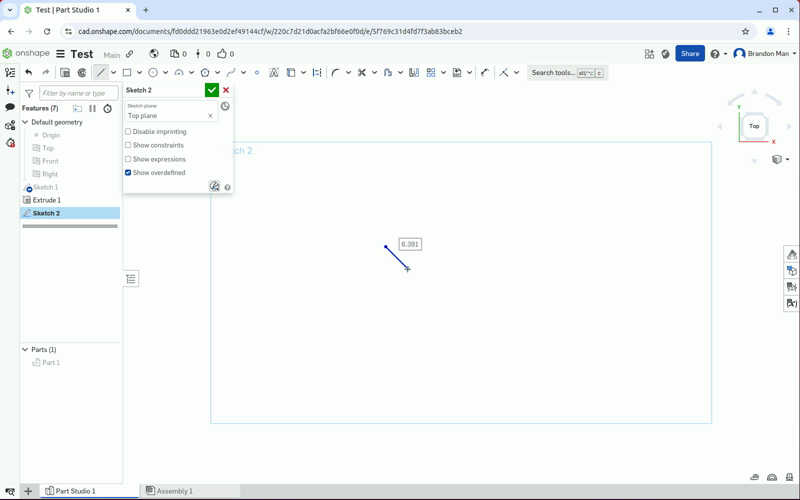
mouse_move(461, 184)
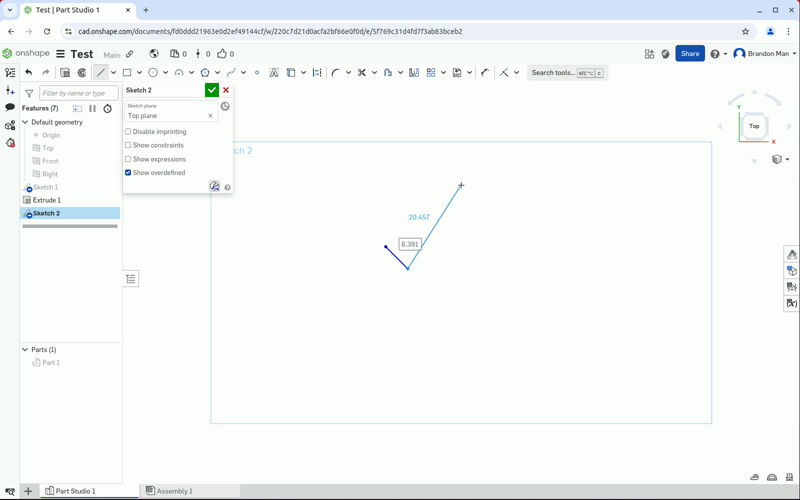
click(461, 184)
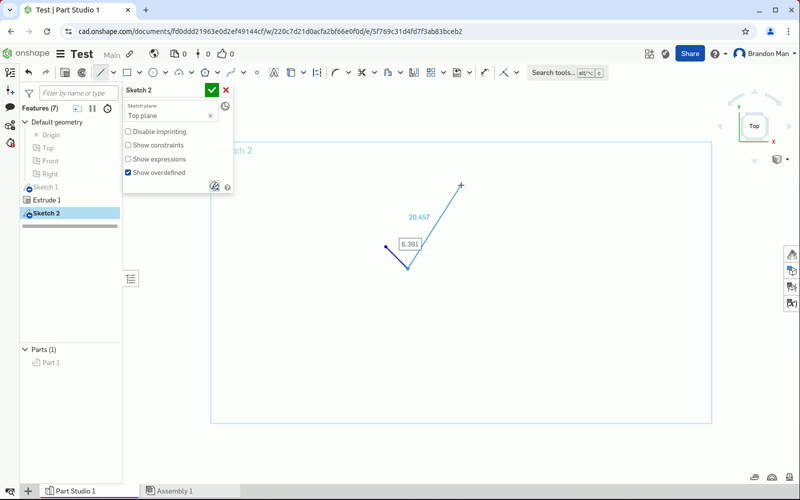
key_up(shift)
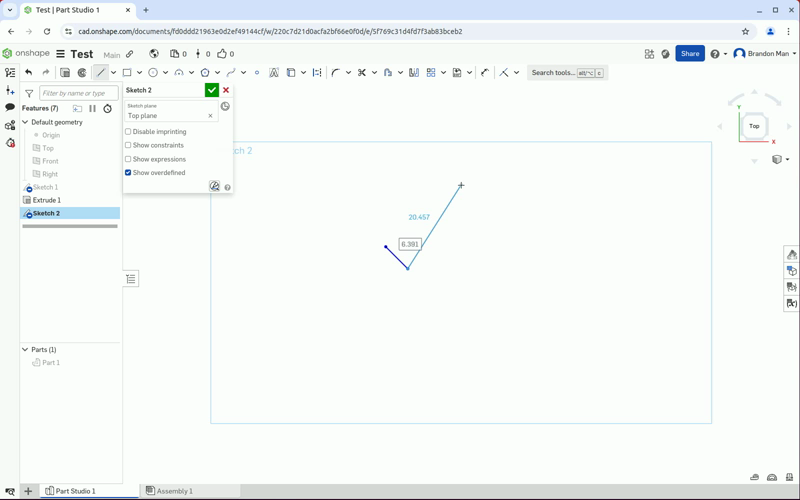
key_down(shift)
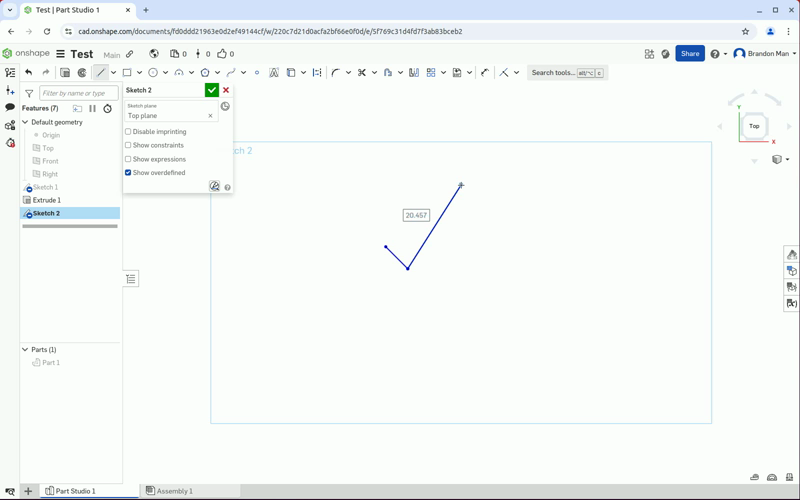
mouse_move(491, 184)
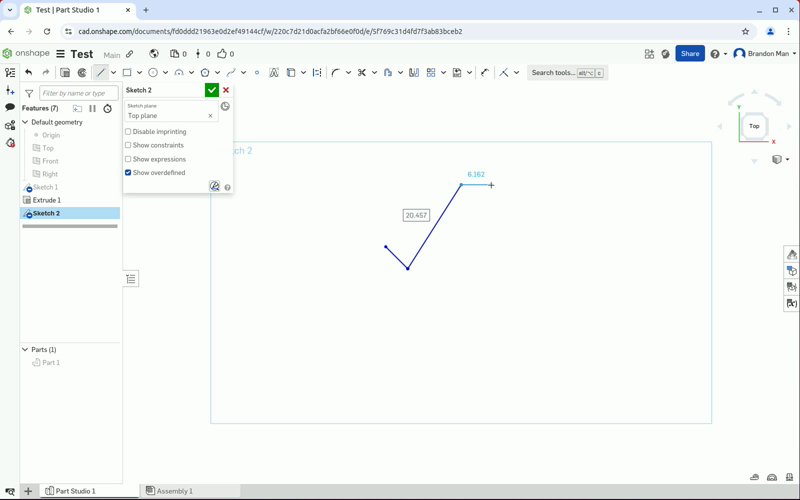
mouse_move(434, 170)
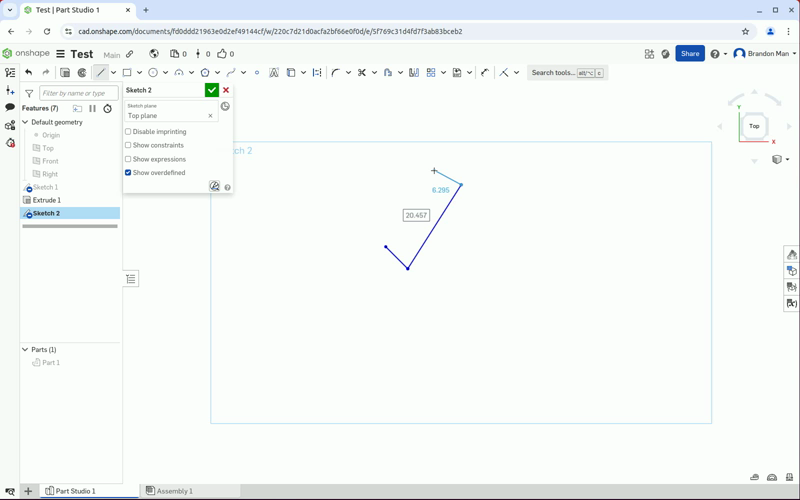
click(434, 170)
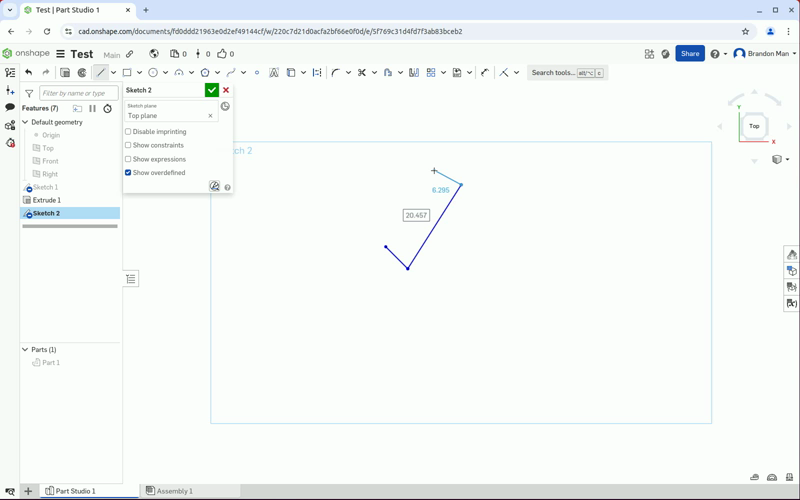
key_up(shift)
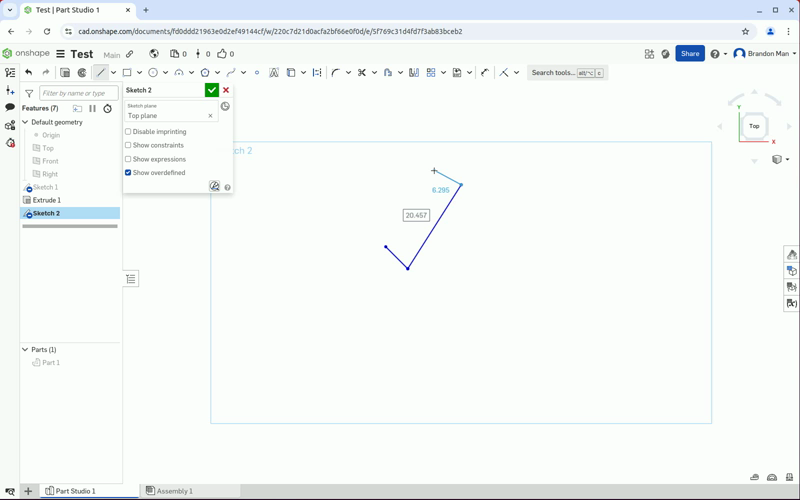
key_down(shift)
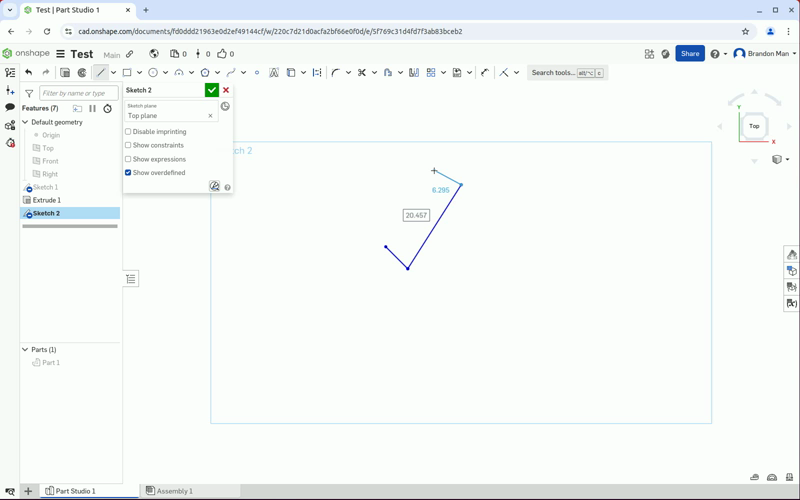
mouse_move(385, 246)
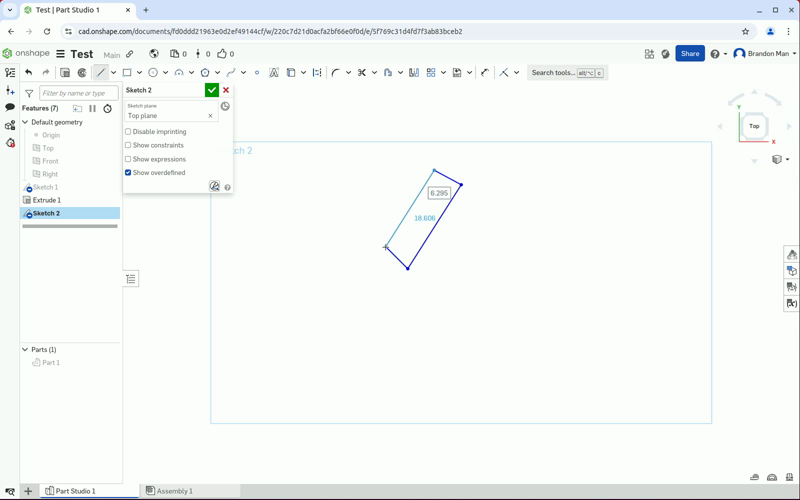
key_up(shift)
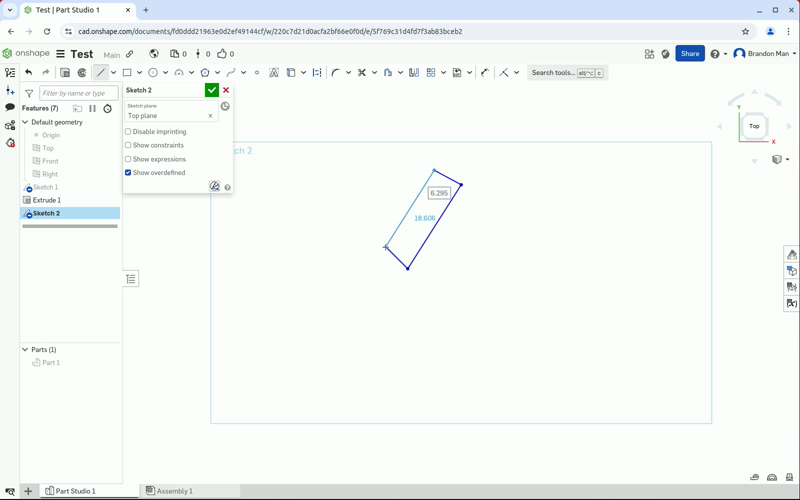
click(385, 246)
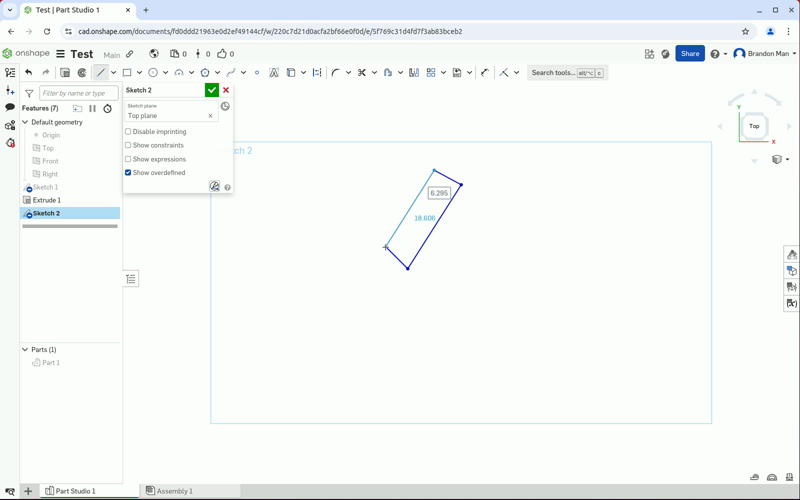
key(esc)
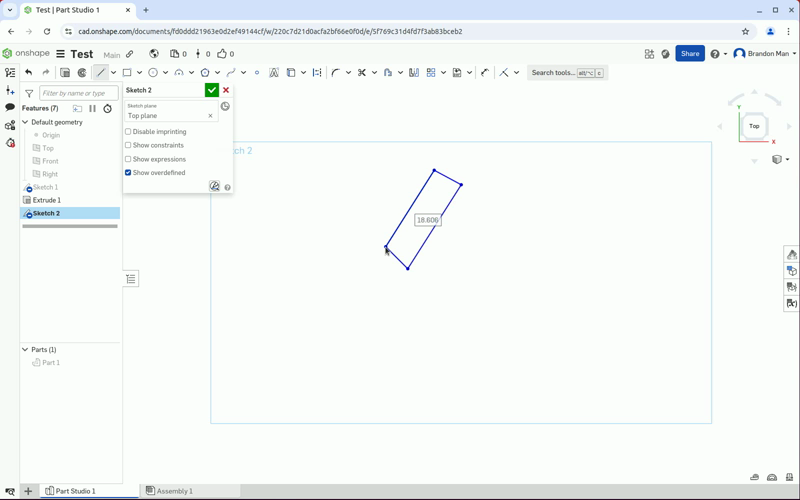
mouse_move(434, 216)
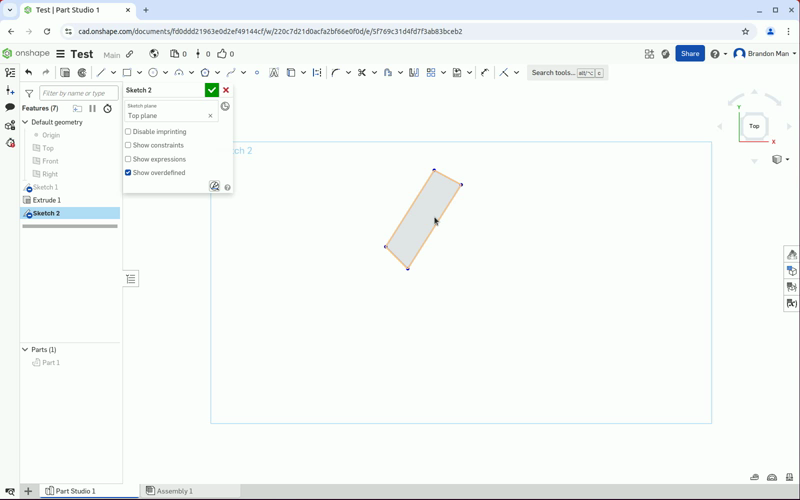
click(434, 216)
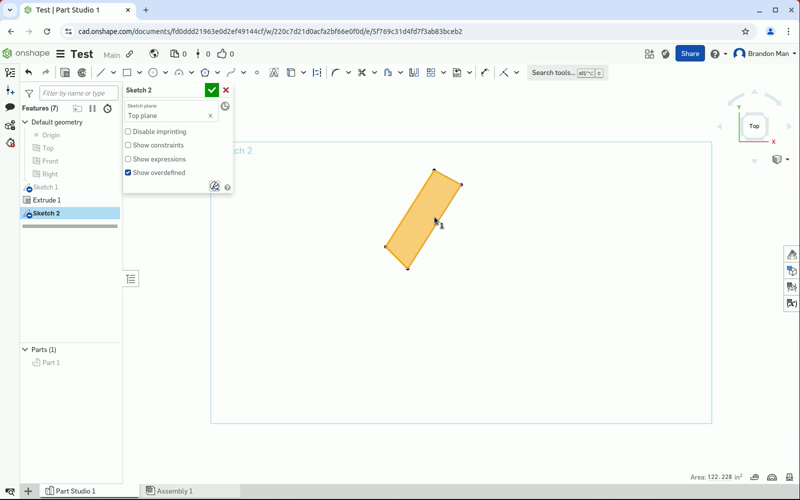
mouse_move(73, 352)
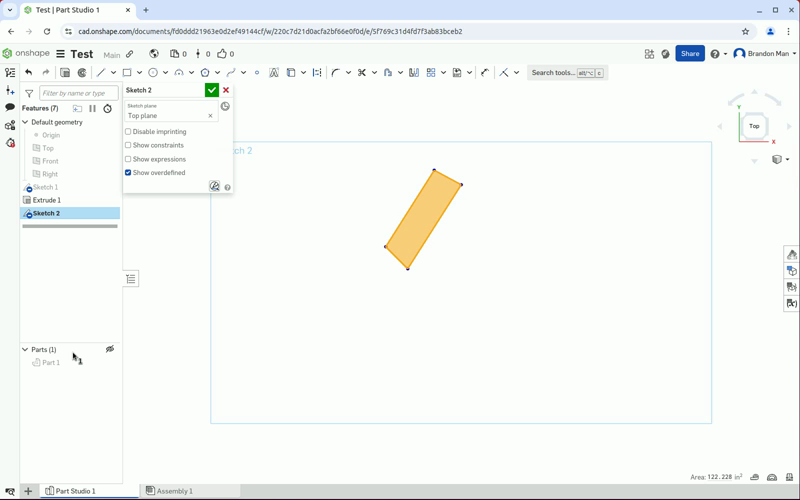
key(shift+y)
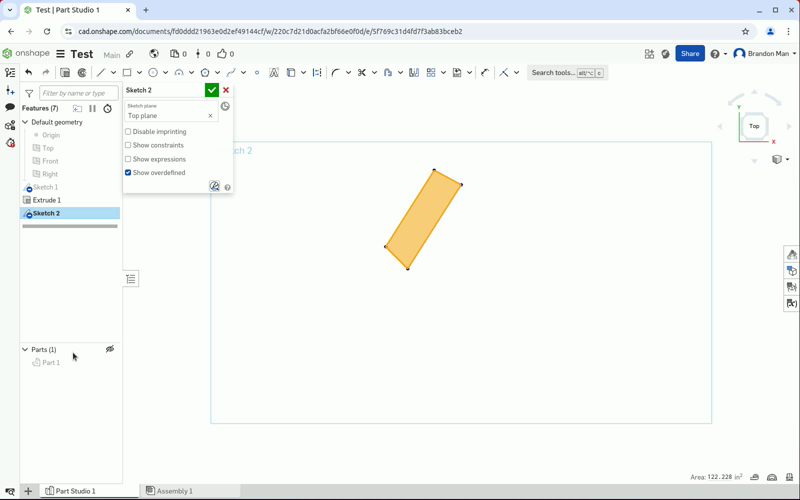
key(shift+e)
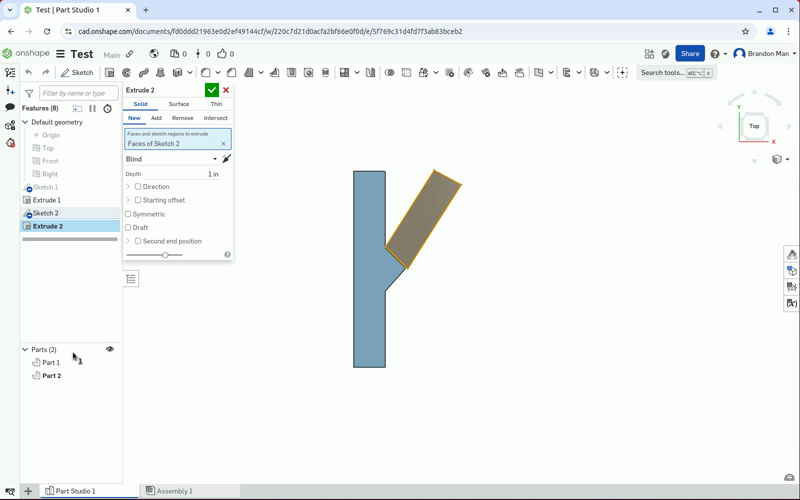
mouse_move(143, 106)
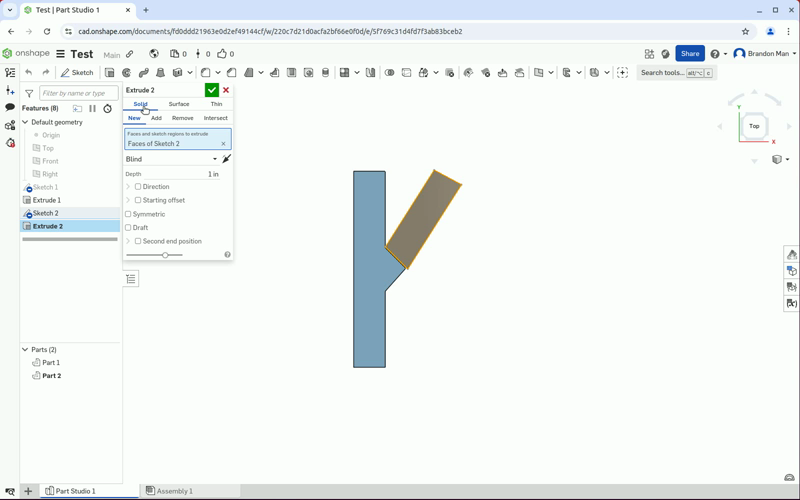
click(143, 106)
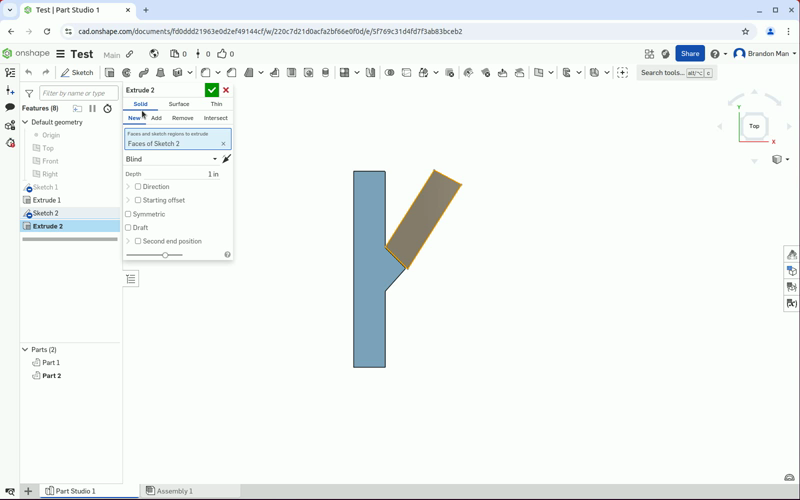
mouse_move(137, 120)
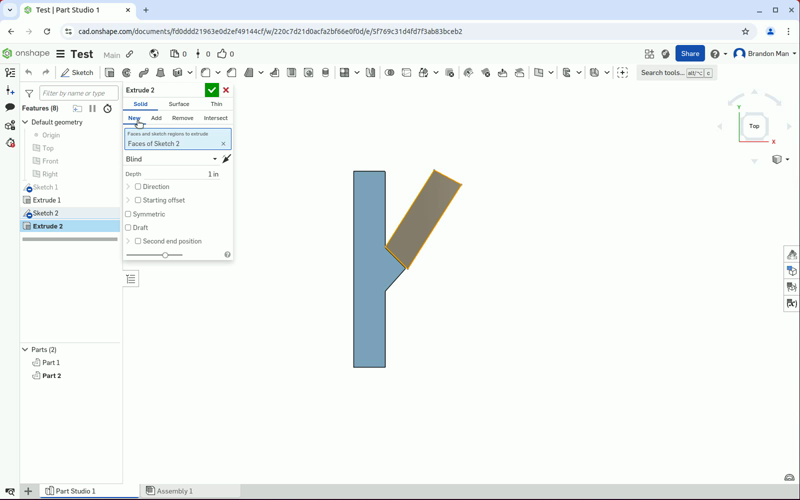
click(137, 120)
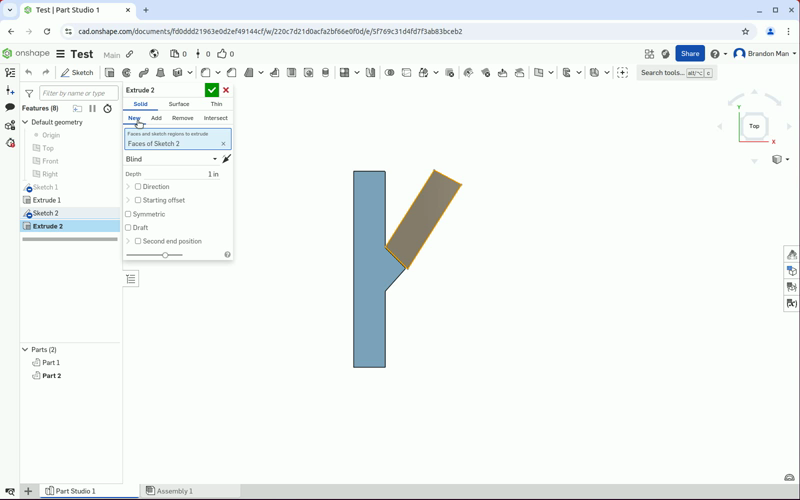
key(tab, 4)
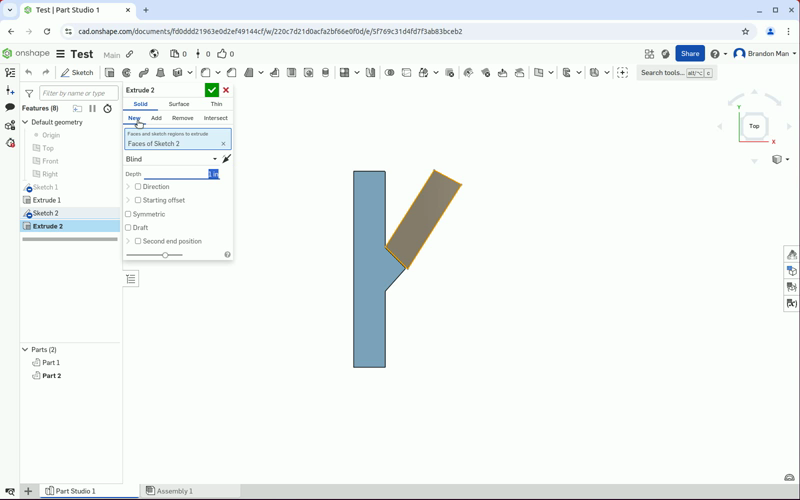
text(12.517)
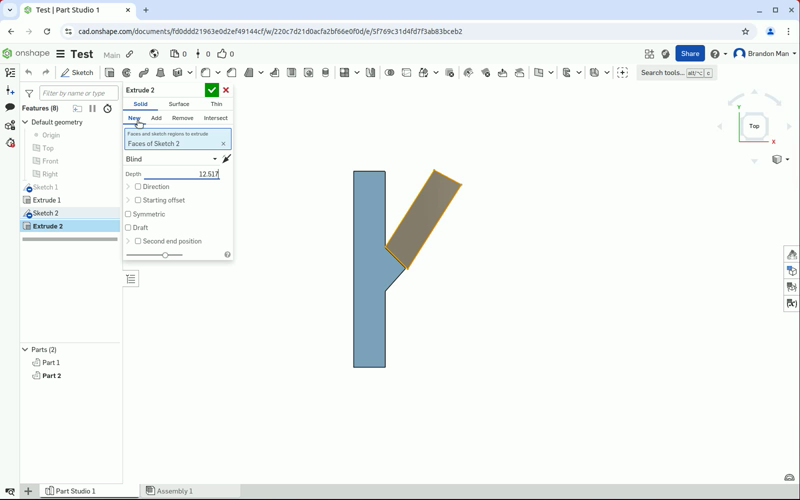
key(enter)
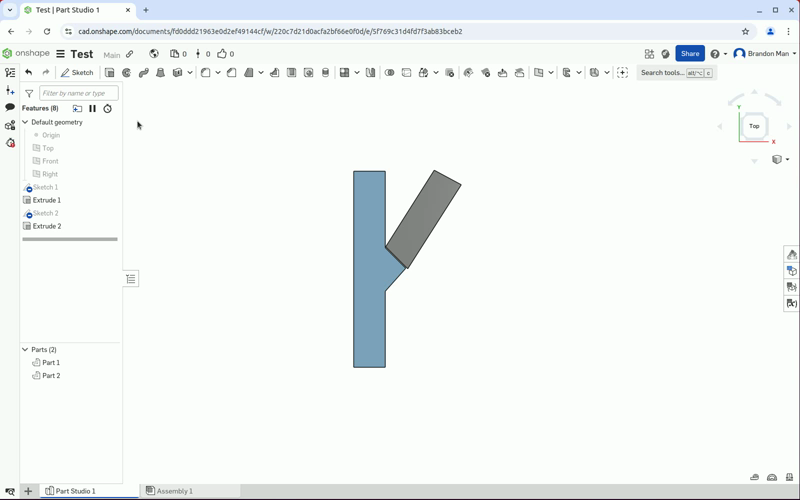
key(shift+h)
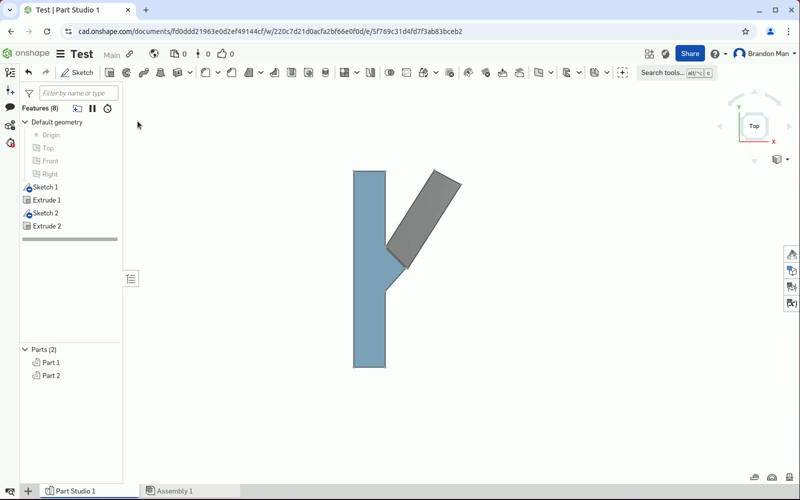
key(shift+h)
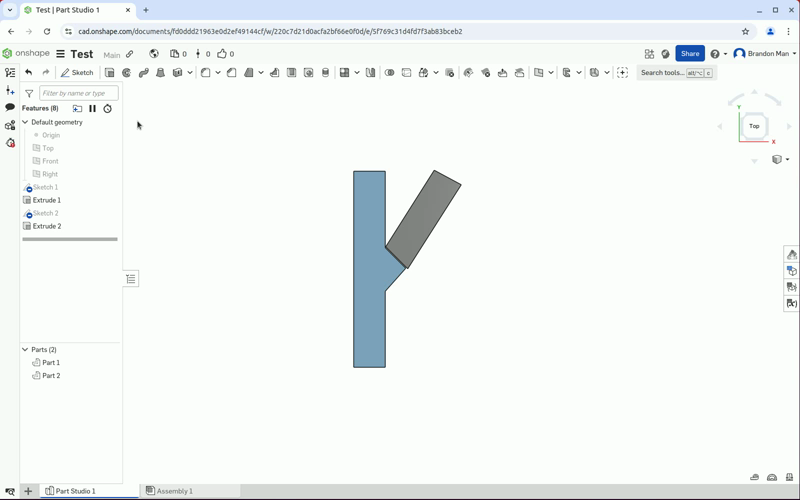
mouse_move(73, 189)
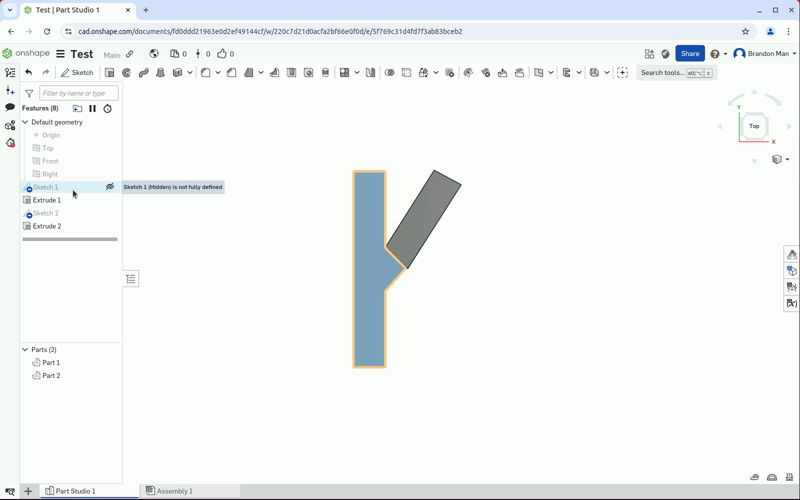
click(73, 189)
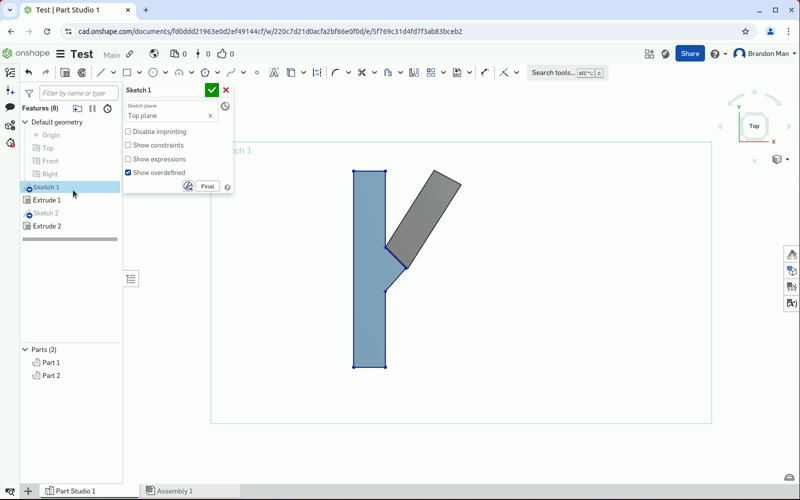
mouse_move(229, 92)
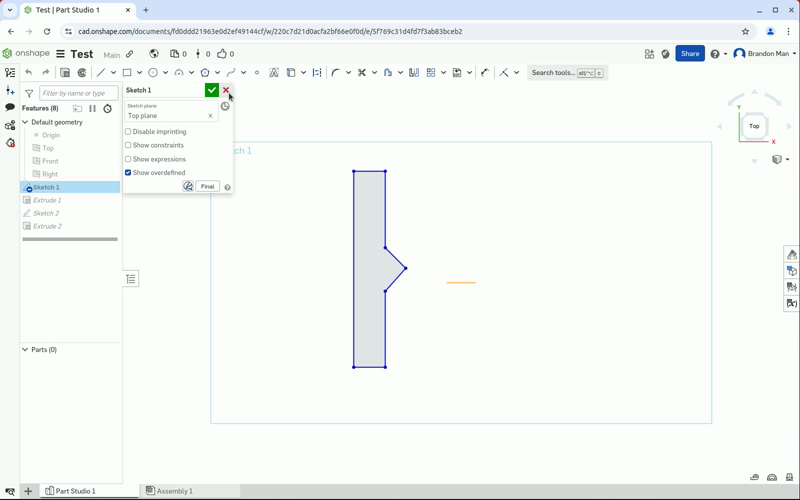
click(229, 92)
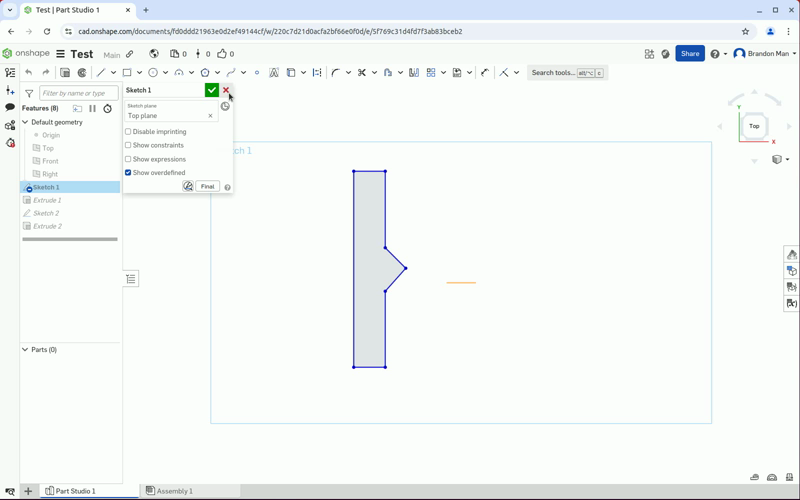
key(shift+s)
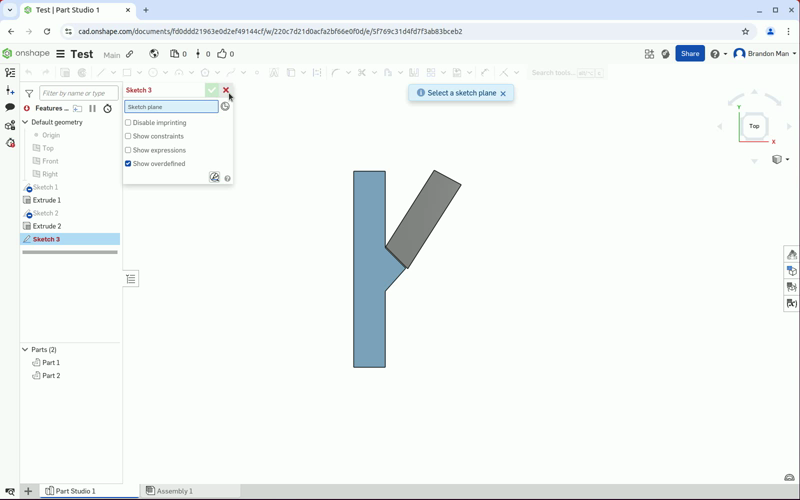
mouse_move(73, 150)
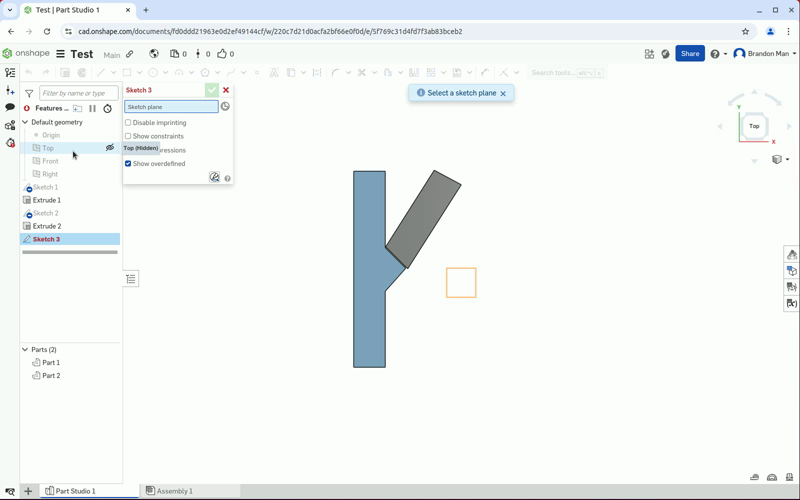
click(73, 150)
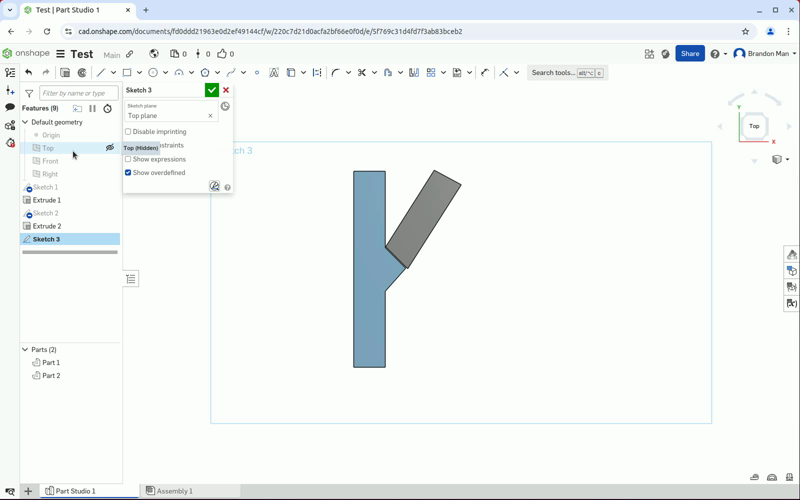
mouse_move(73, 352)
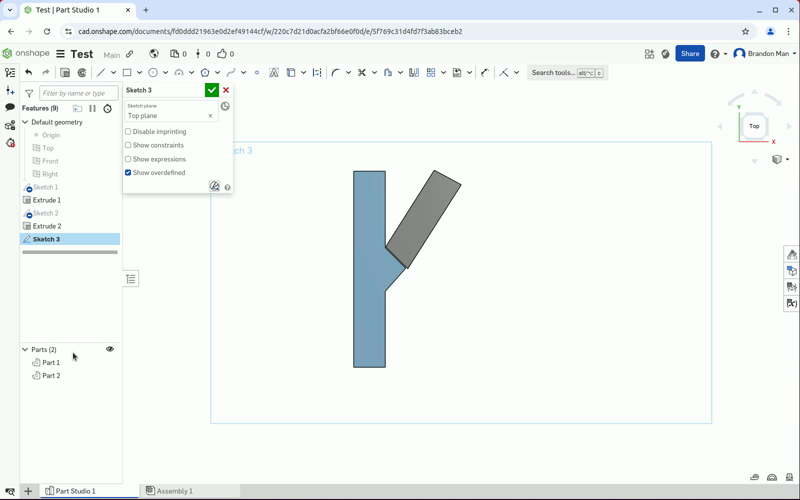
key(y)
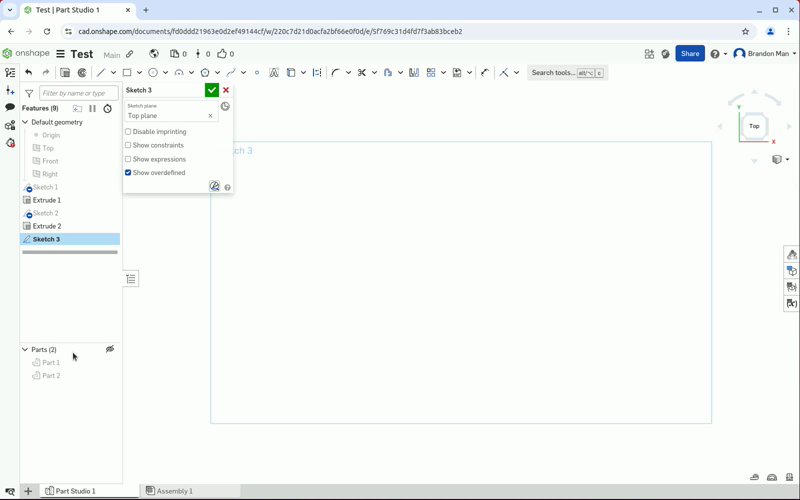
key(l)
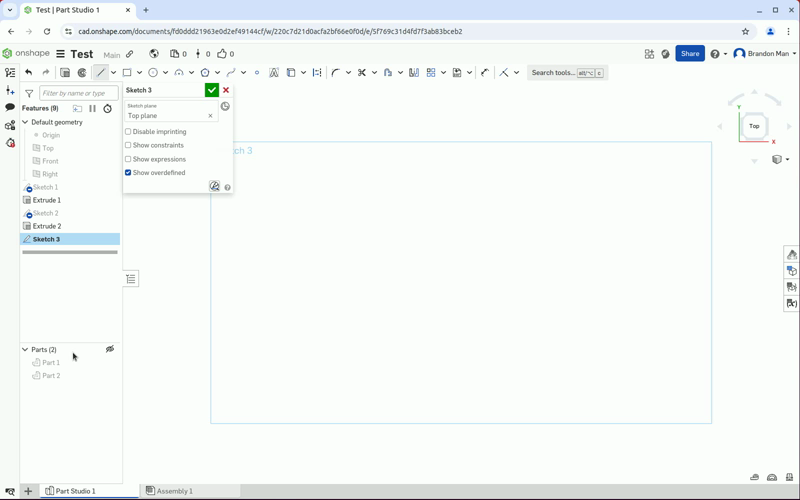
key_down(shift)
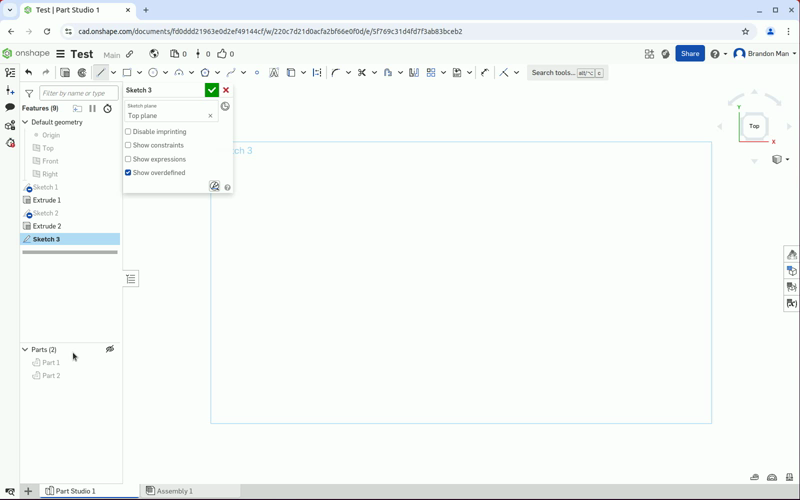
mouse_move(385, 291)
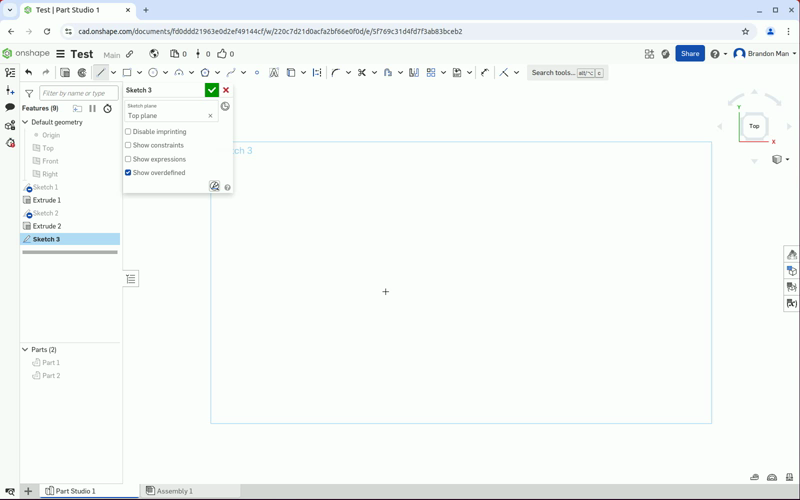
click(385, 291)
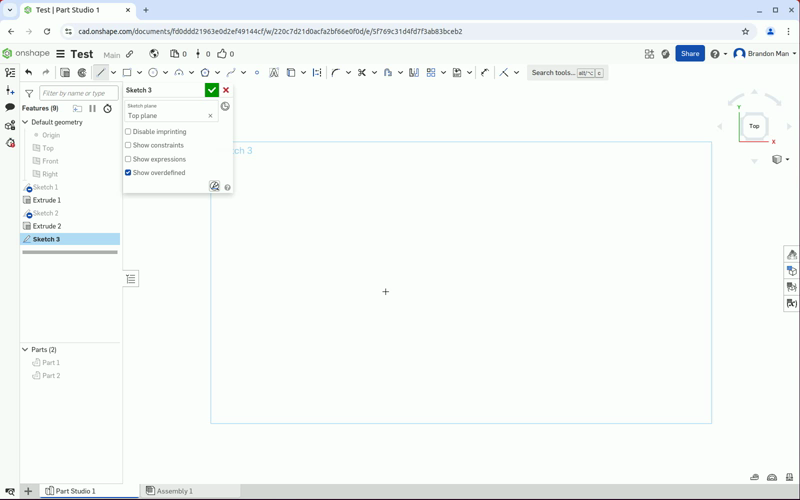
key_up(shift)
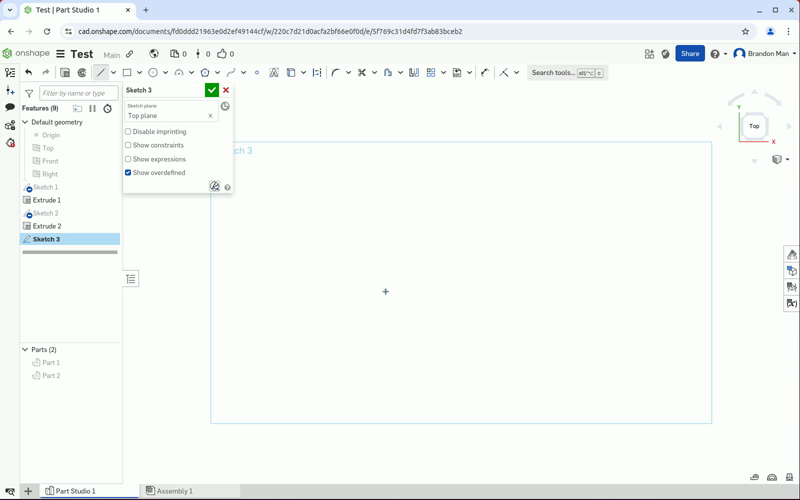
key_down(shift)
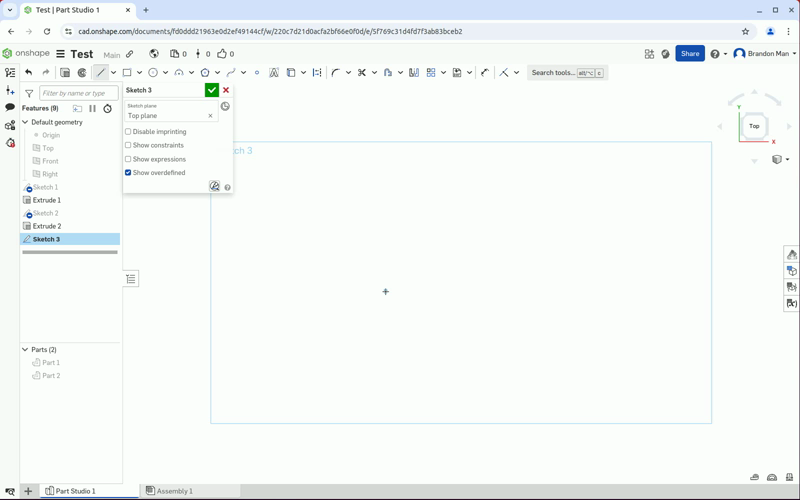
mouse_move(430, 367)
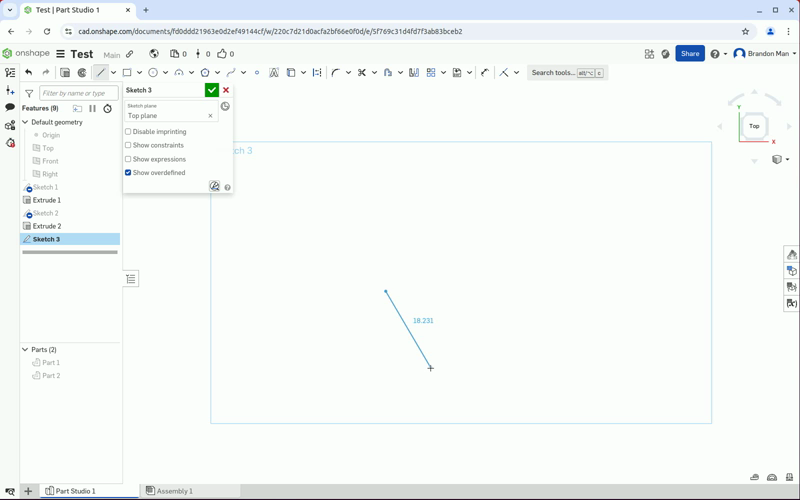
click(430, 367)
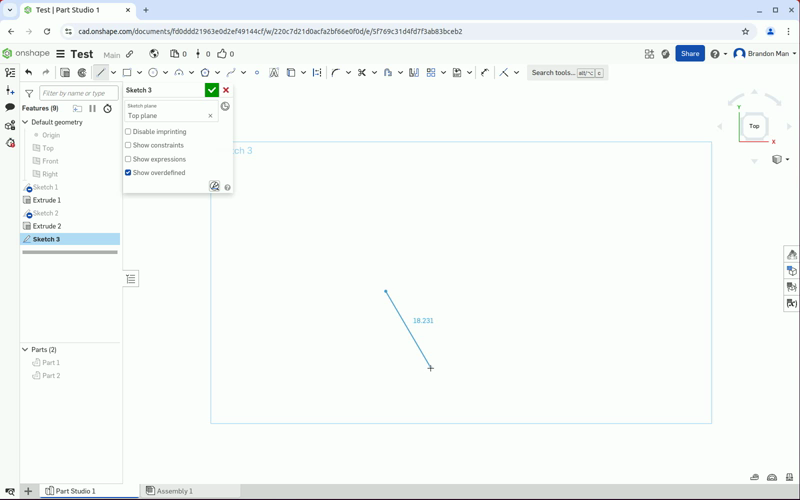
key_up(shift)
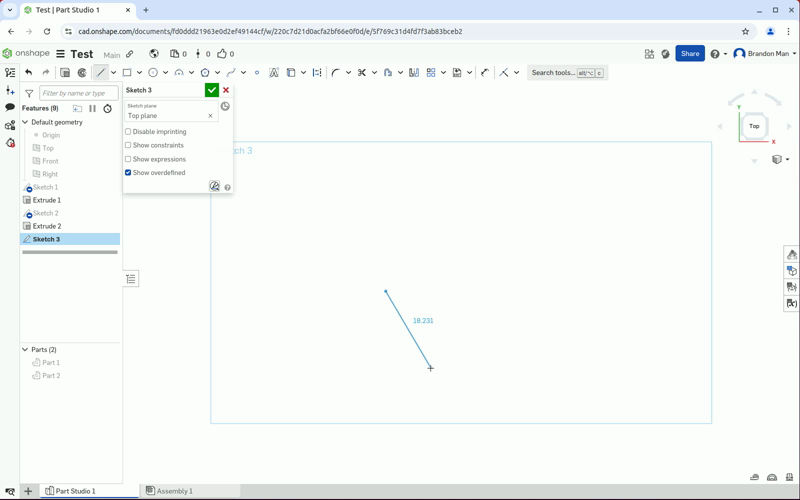
key_down(shift)
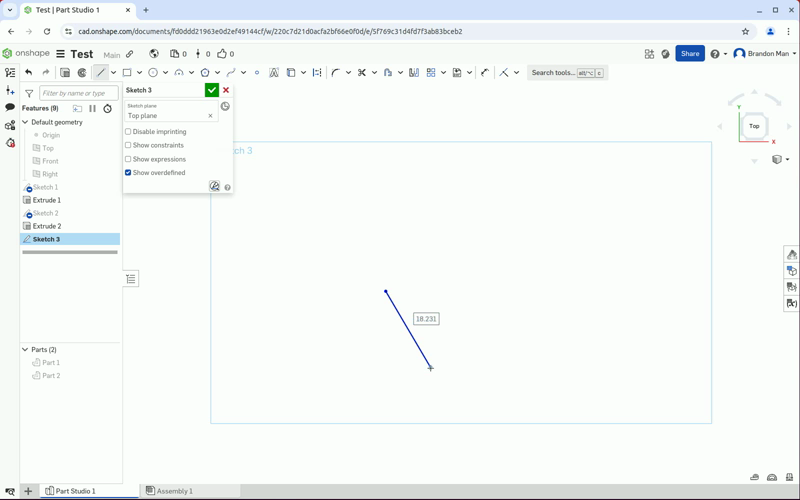
mouse_move(460, 367)
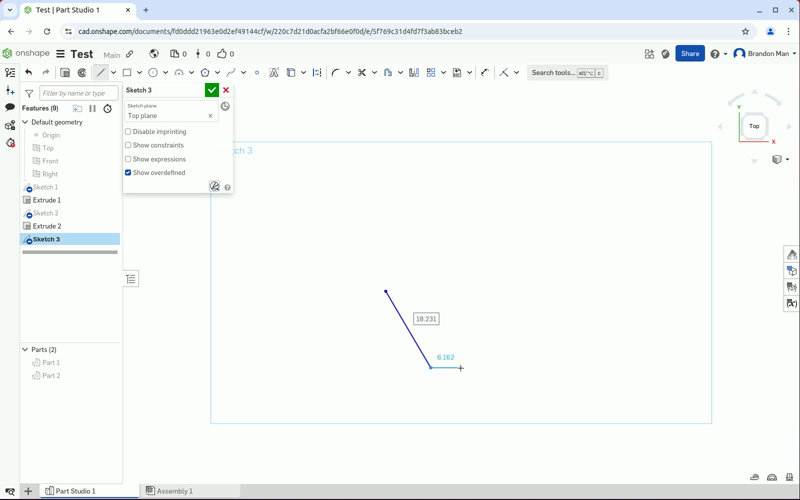
mouse_move(461, 367)
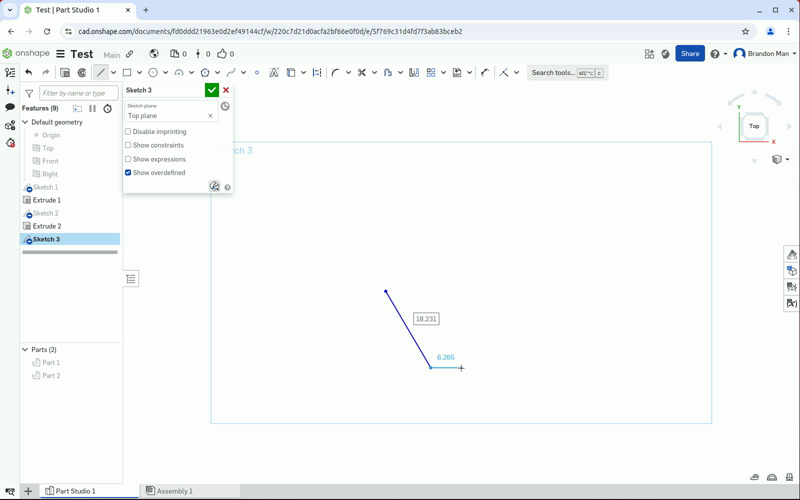
click(461, 367)
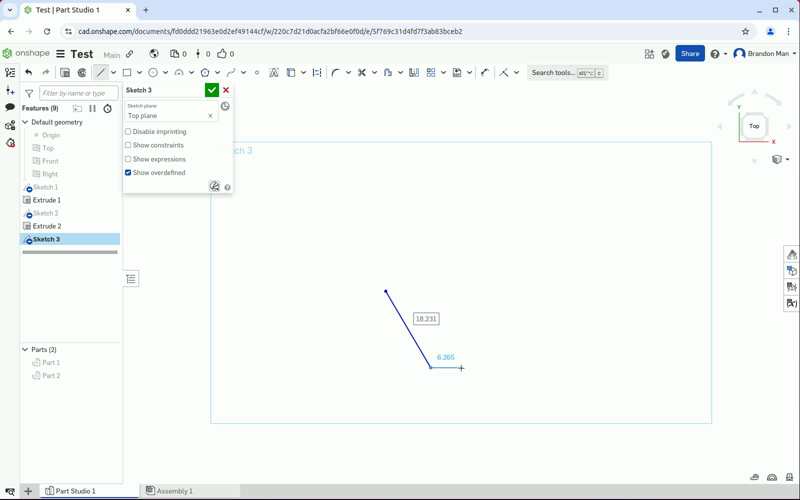
key_up(shift)
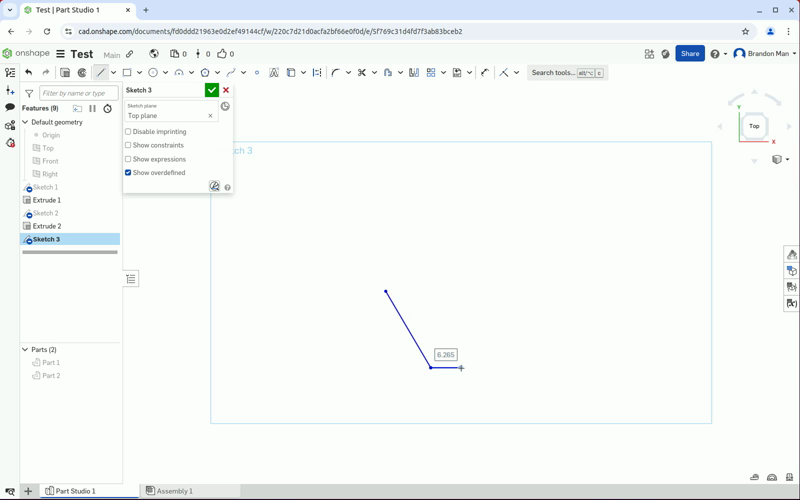
key_down(shift)
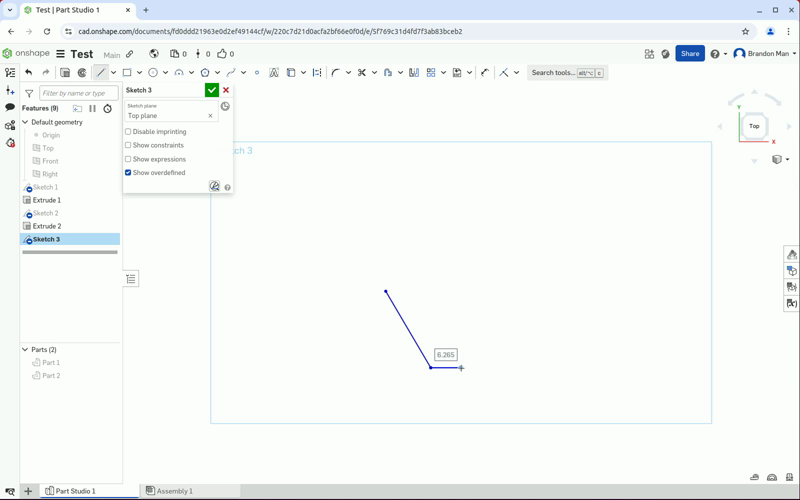
mouse_move(407, 269)
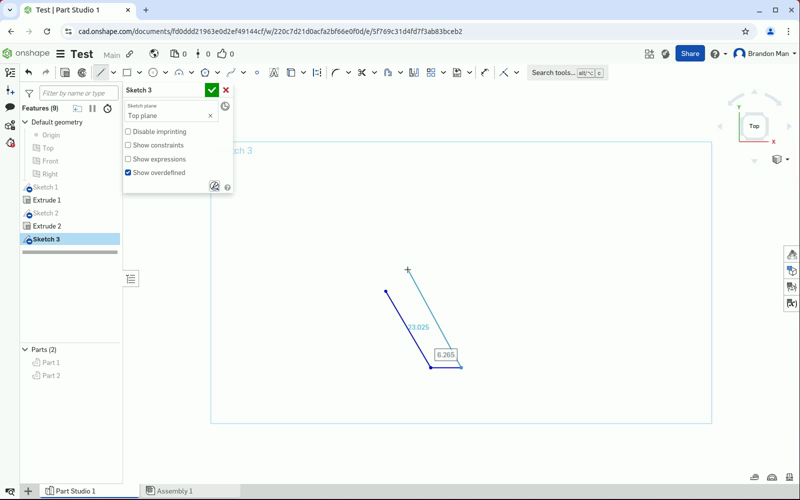
click(407, 269)
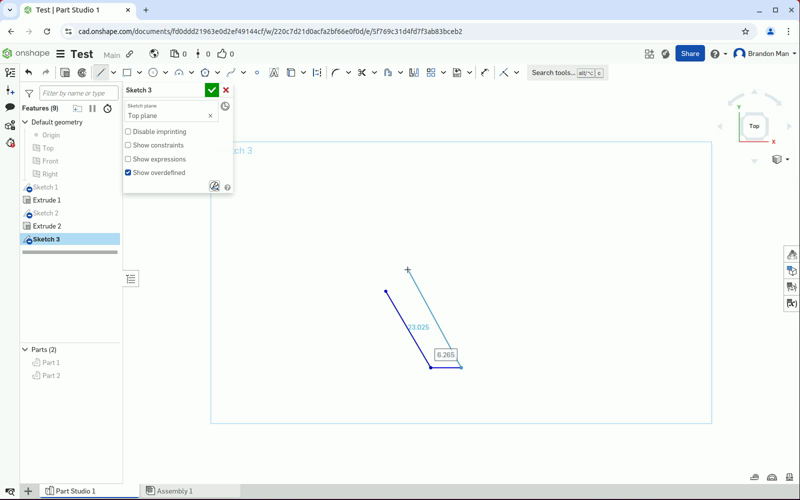
key_up(shift)
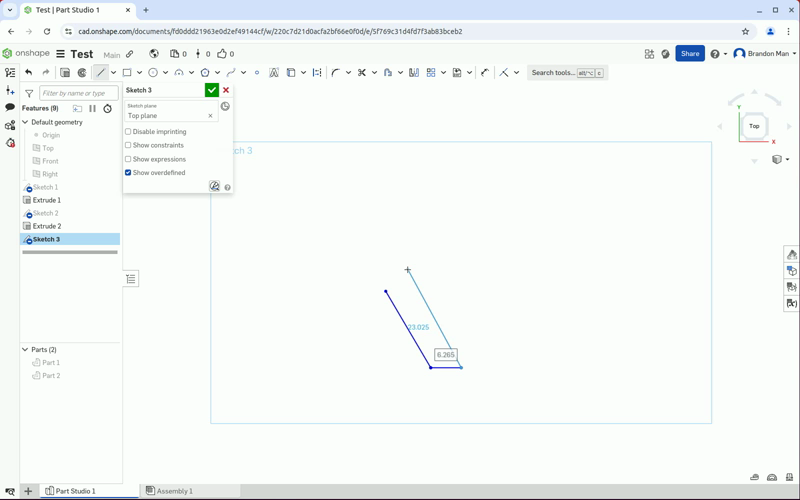
mouse_move(437, 269)
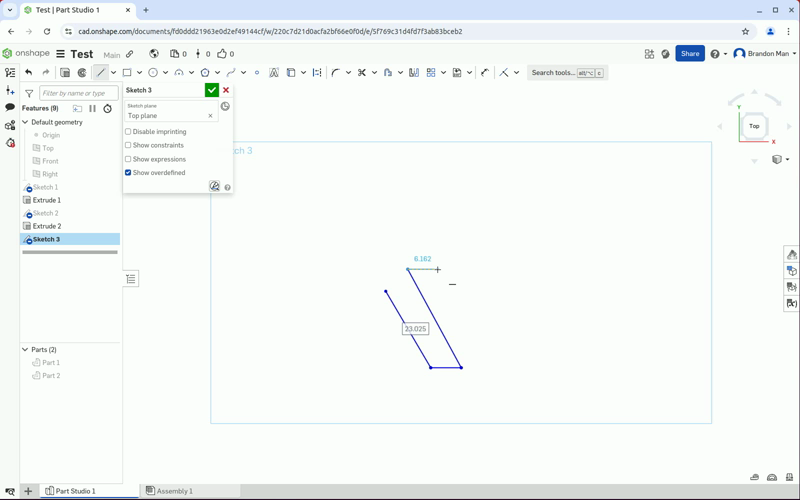
key_down(shift)
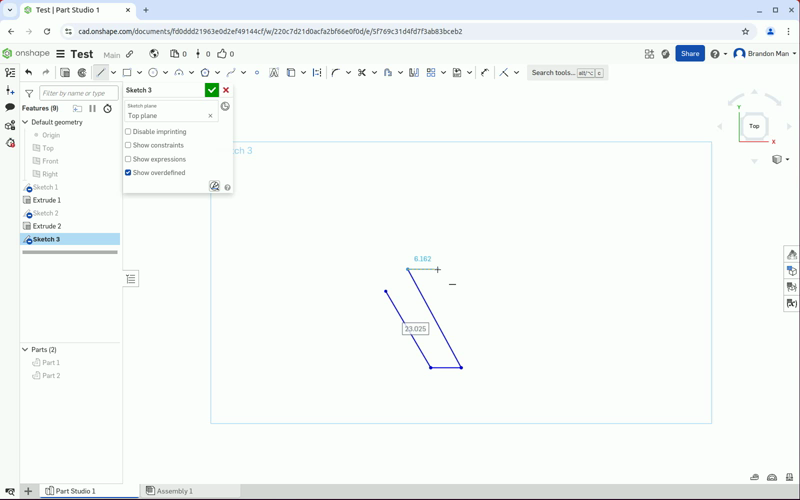
mouse_move(385, 291)
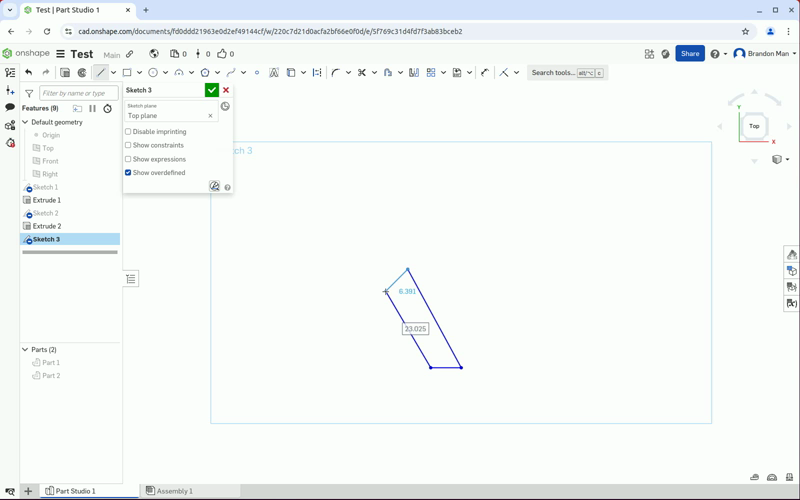
key_up(shift)
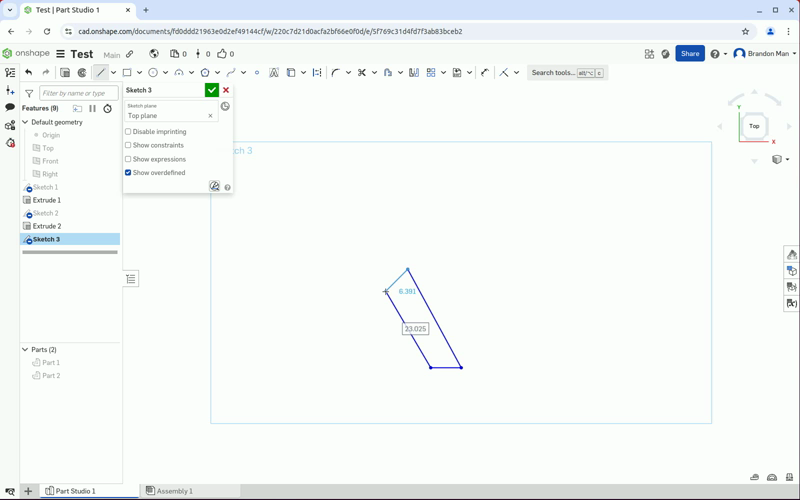
click(385, 291)
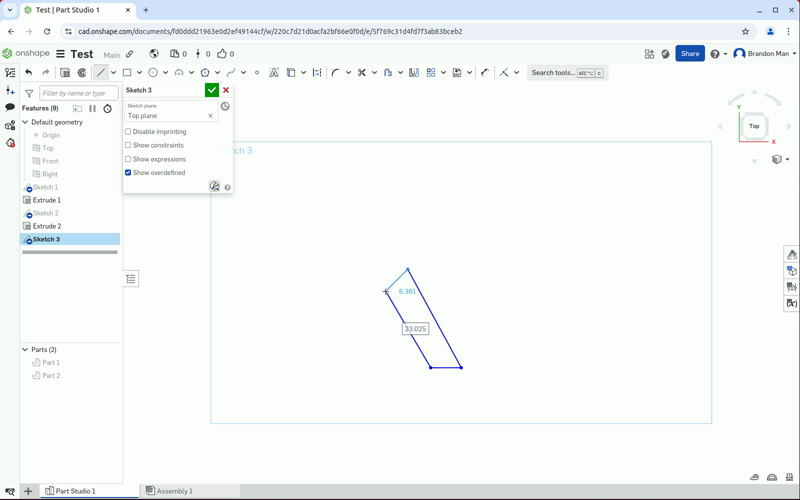
key(esc)
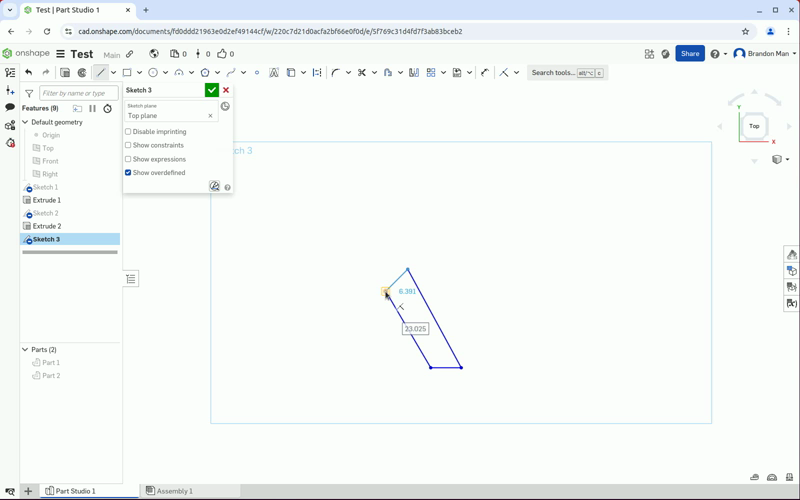
mouse_move(407, 295)
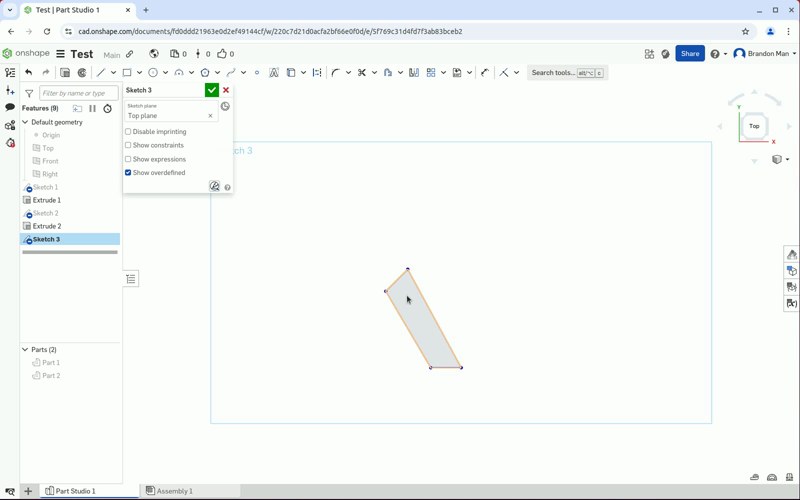
click(407, 295)
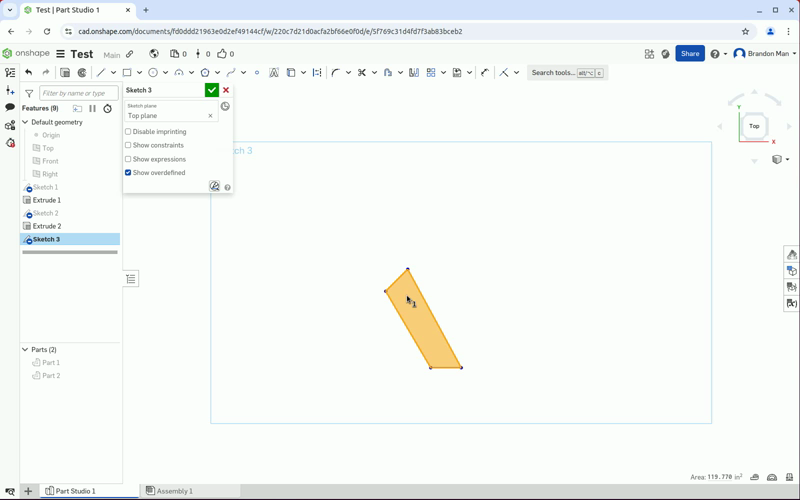
mouse_move(73, 352)
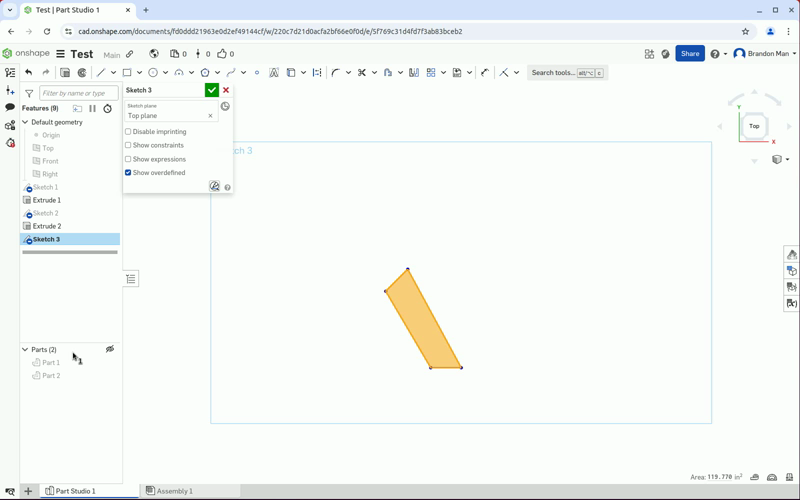
key(shift+y)
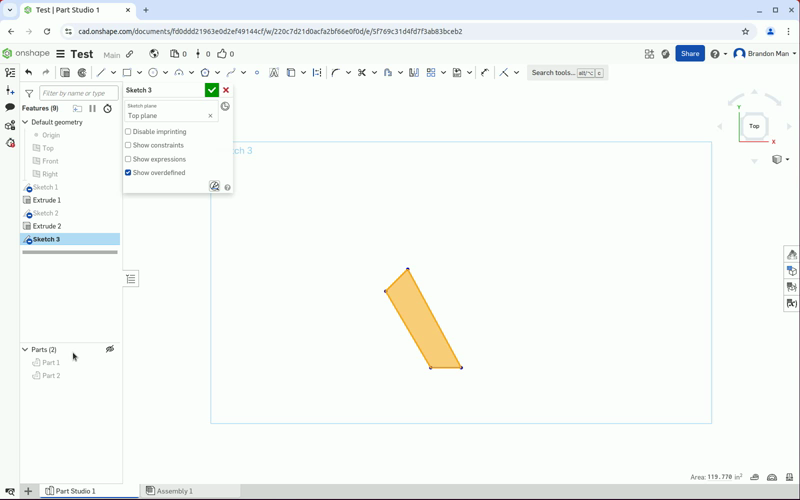
key(shift+e)
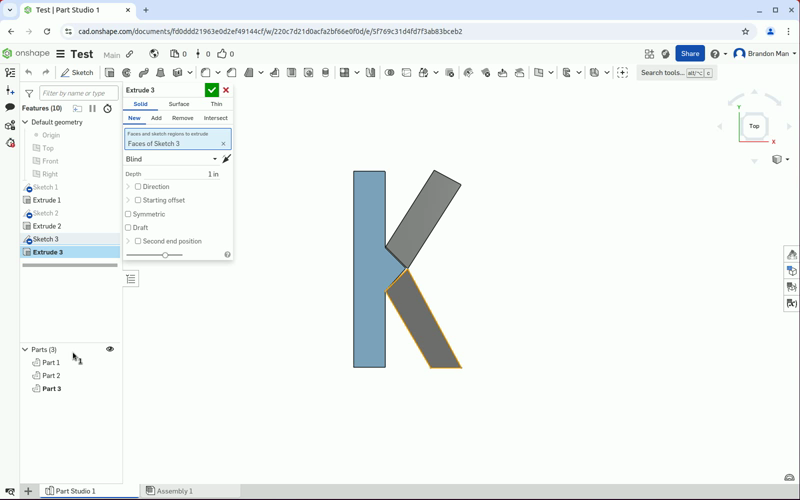
mouse_move(143, 106)
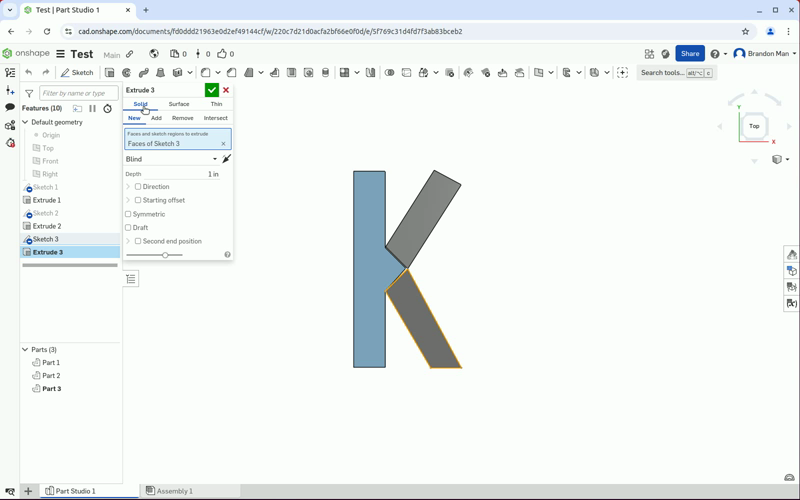
click(143, 106)
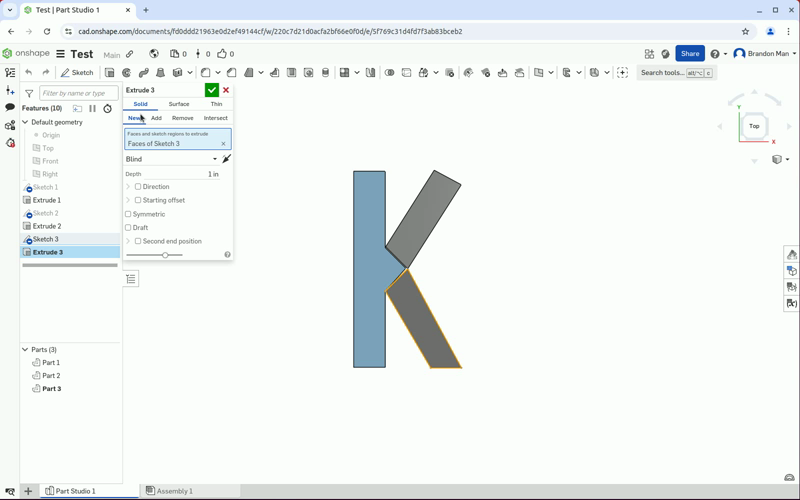
mouse_move(137, 120)
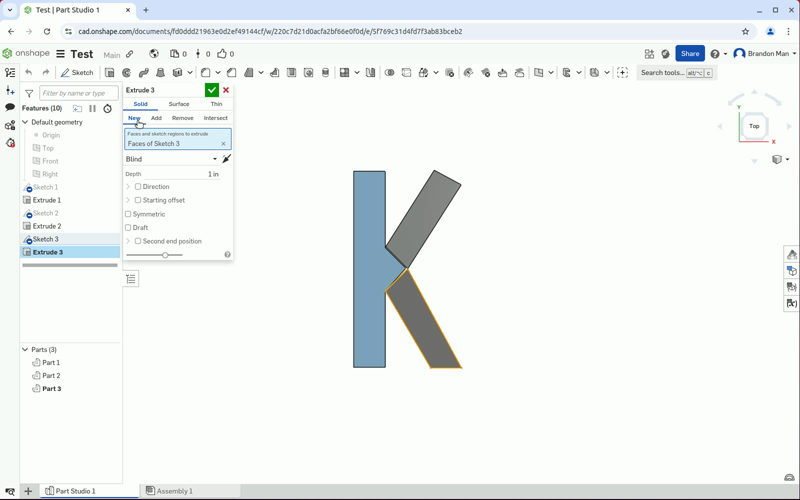
click(137, 120)
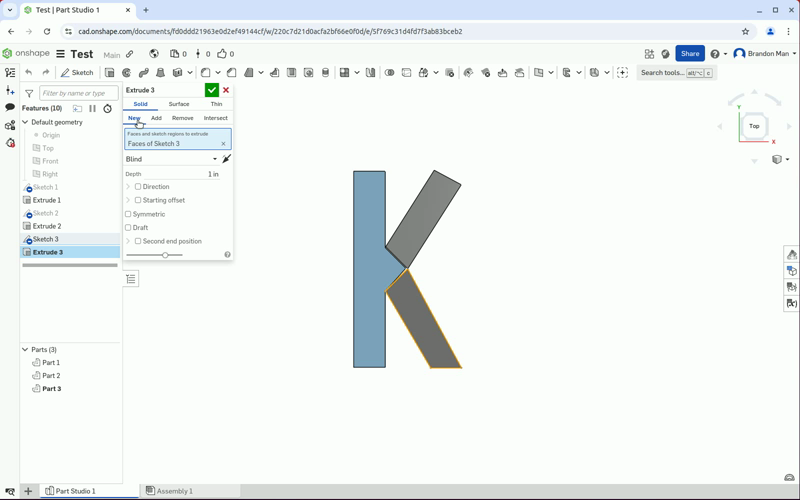
key(tab, 4)
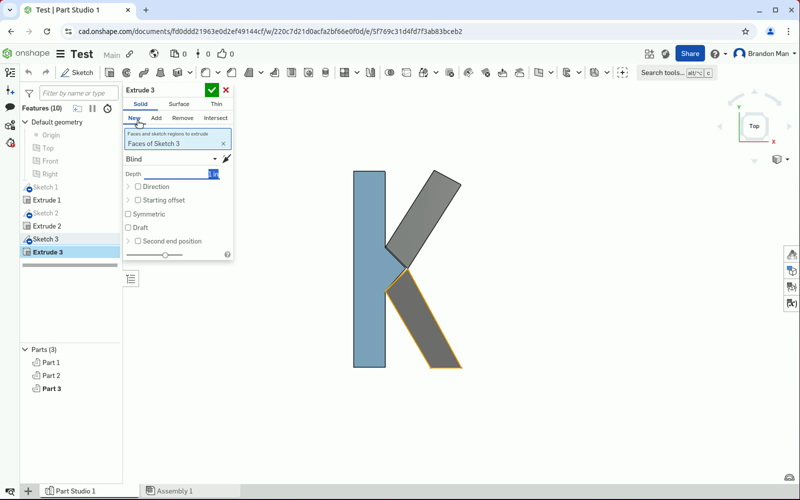
text(12.517)
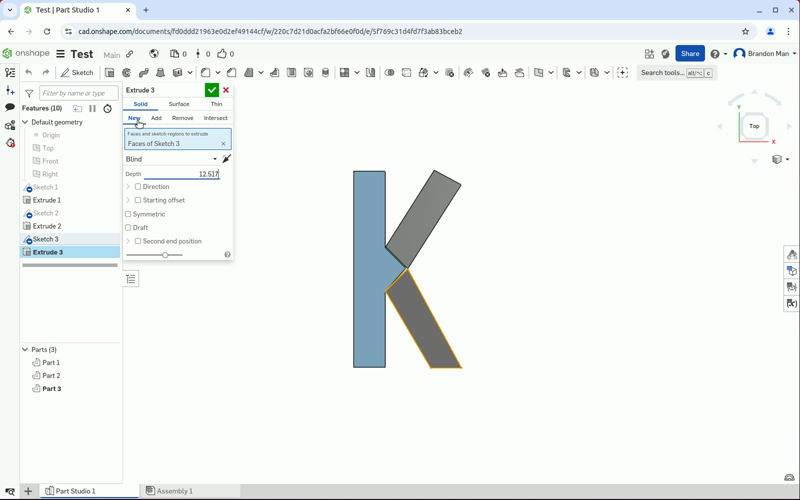
key(enter)
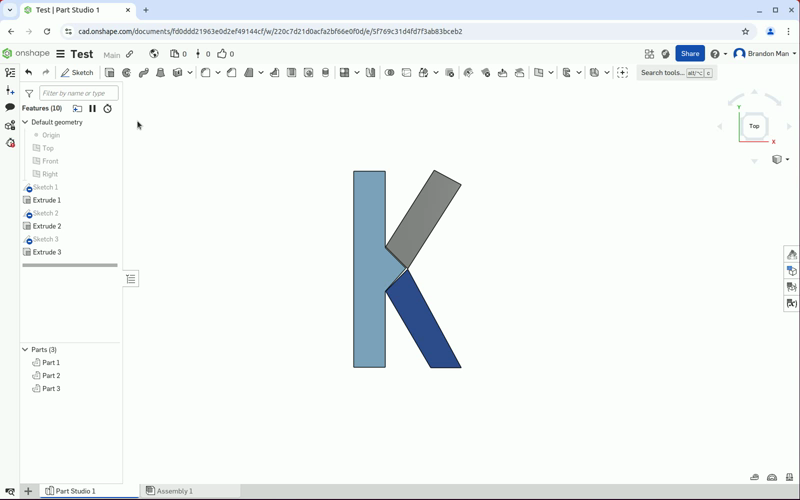
key(shift+h)
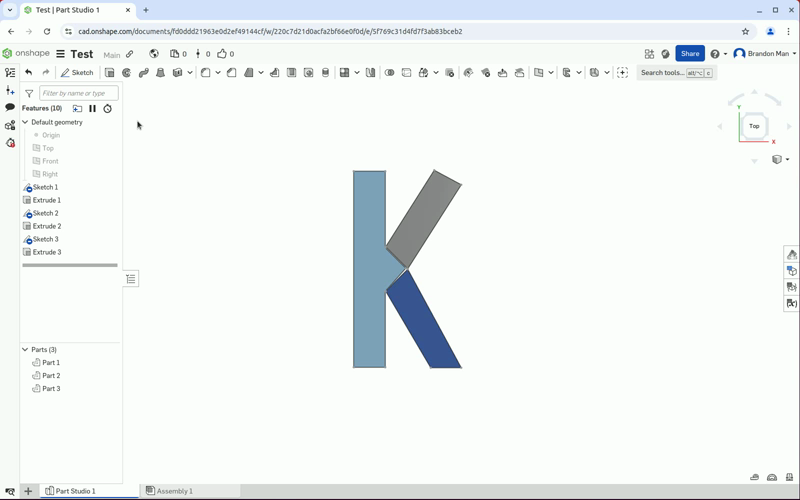
key(shift+h)
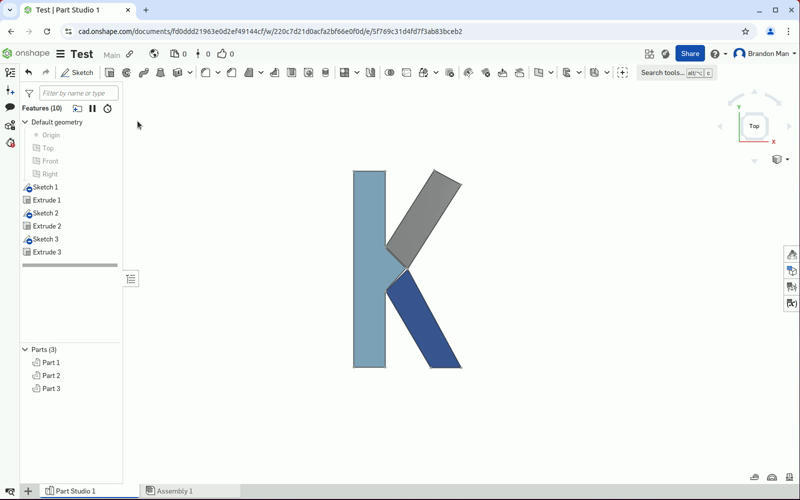
key(shift+7)
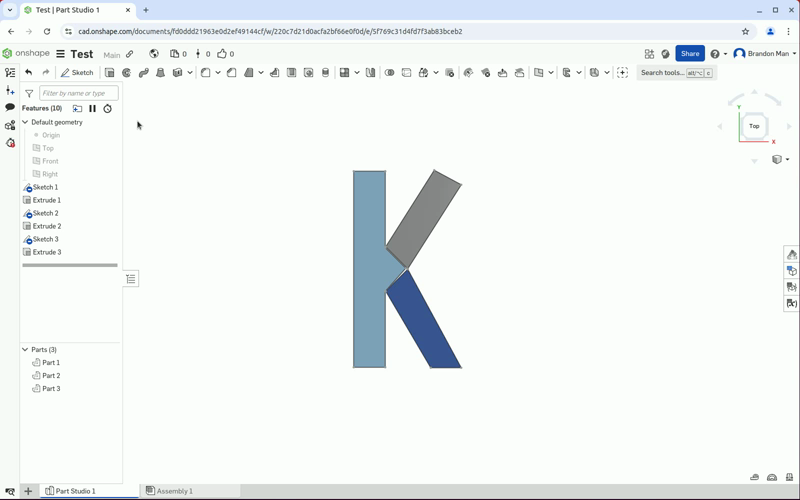
key(up, 3)
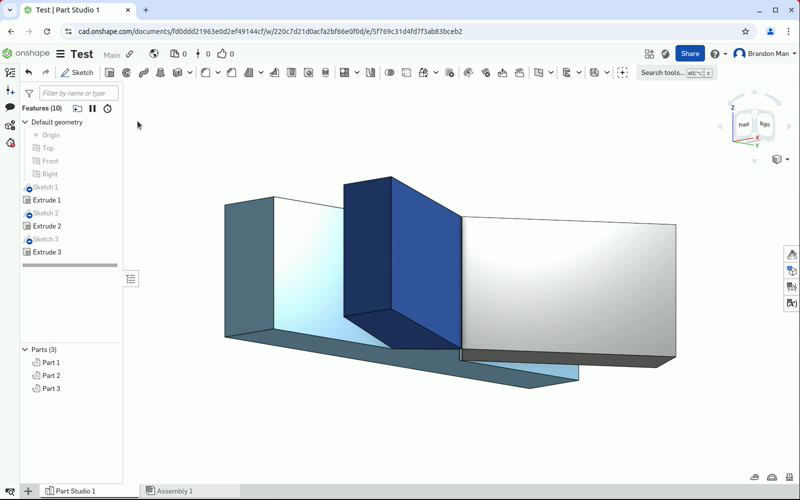
key(left, 3)
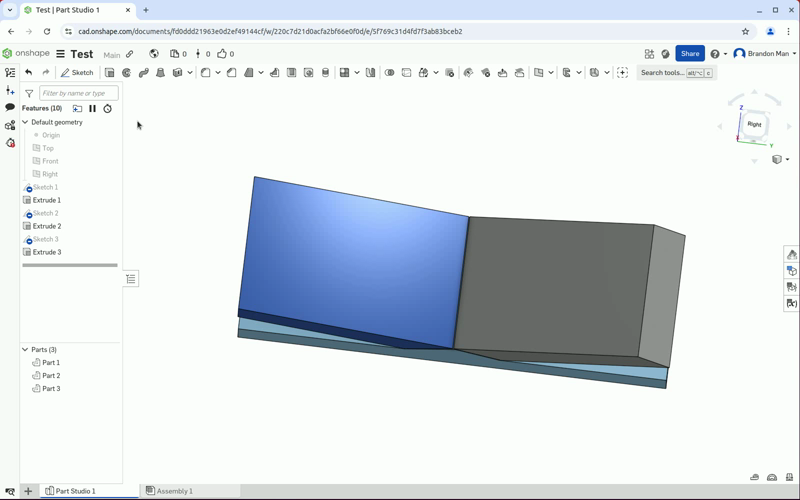
key(right, 3)
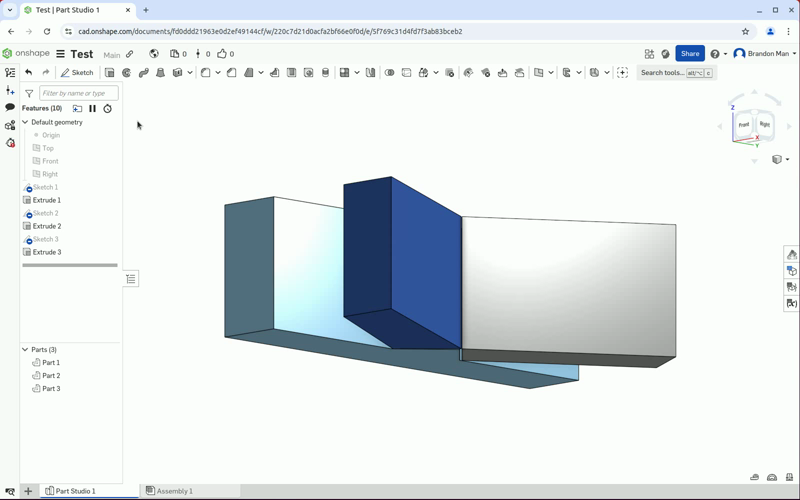
key(down, 3)
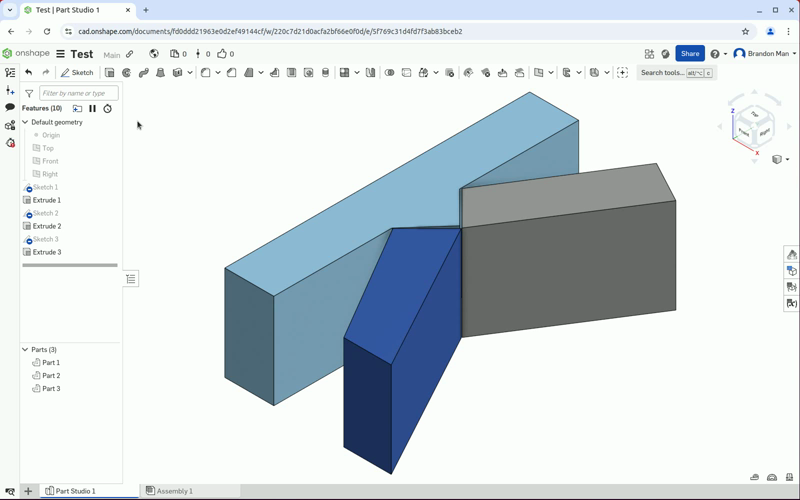
mouse_move(73, 189)
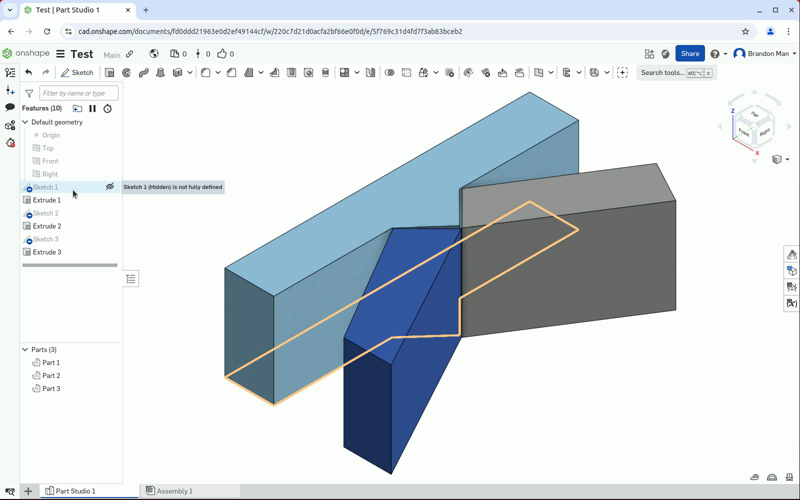
click(73, 189)